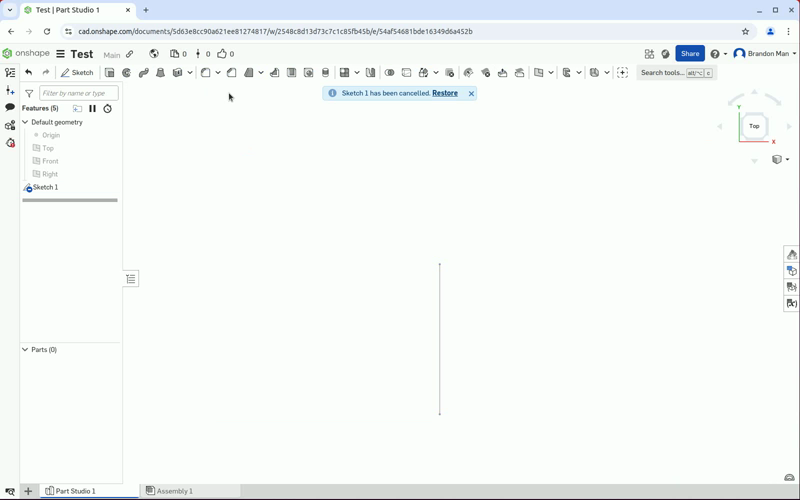
key(shift+h)
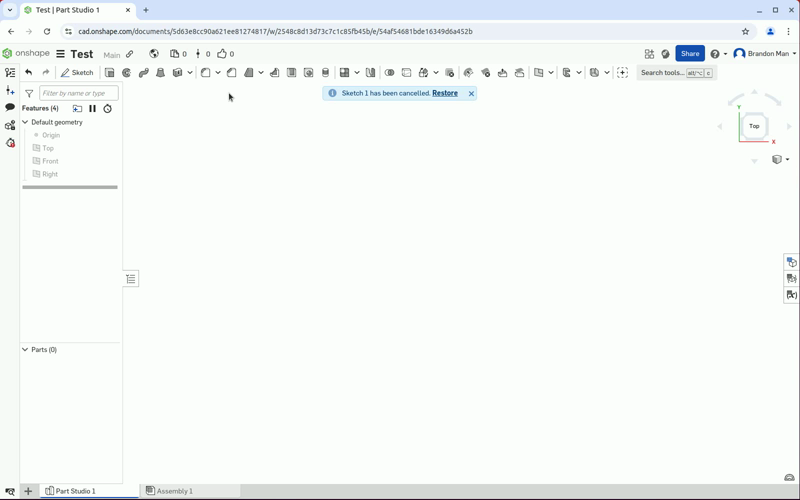
mouse_move(73, 352)
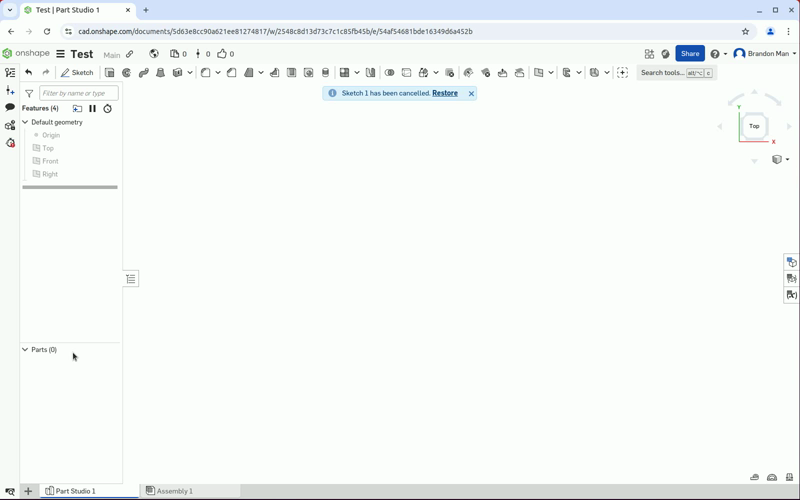
key(y)
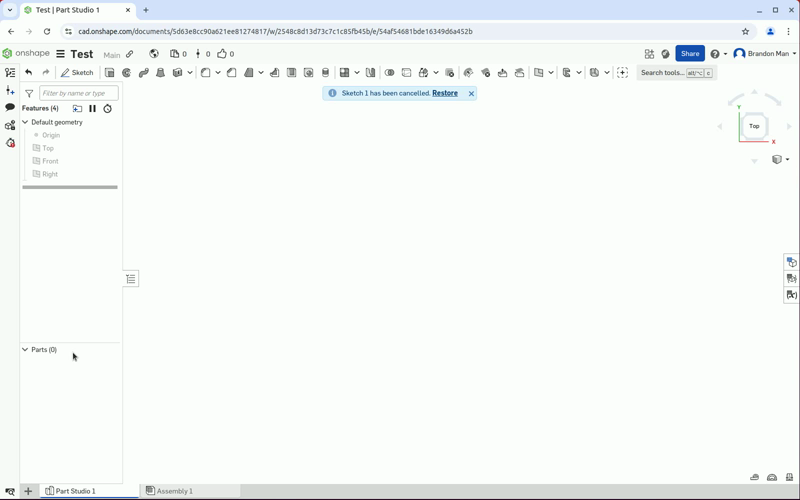
key(shift+p)
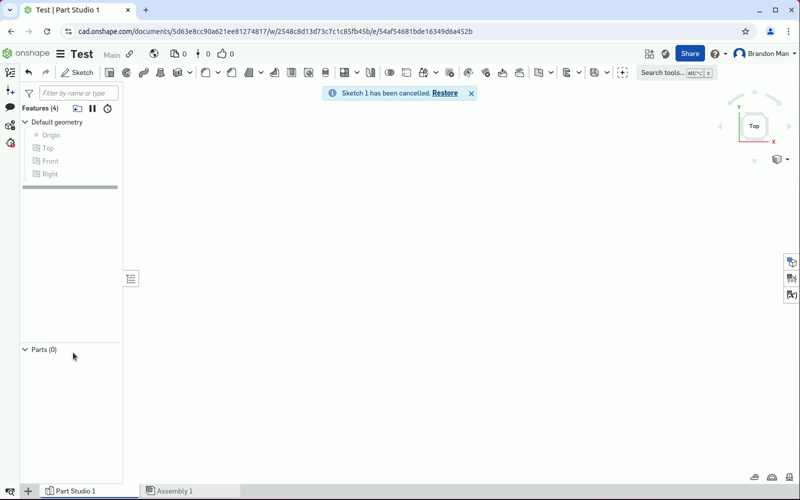
key(space)
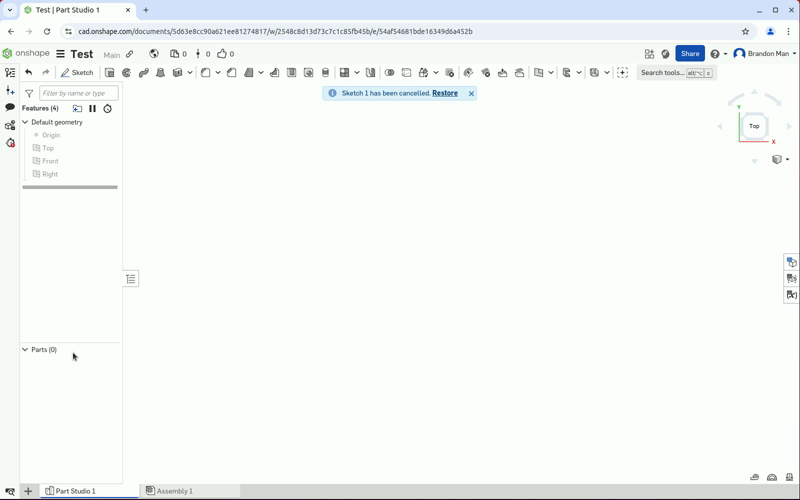
key_down(shift)
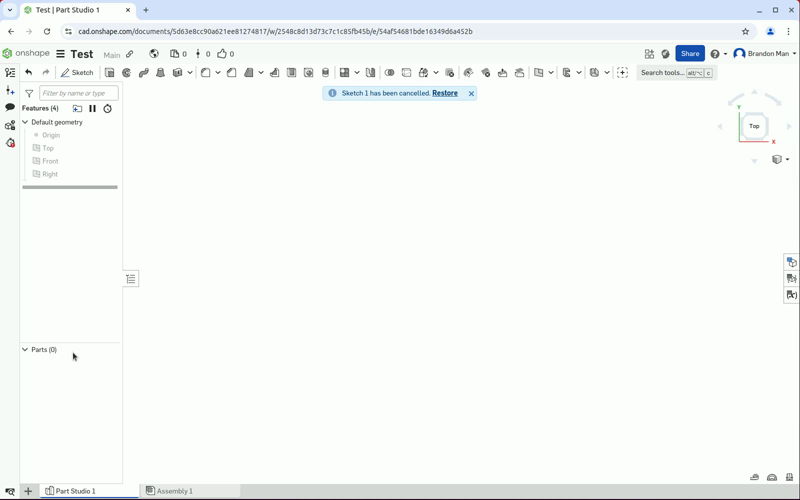
key(up)
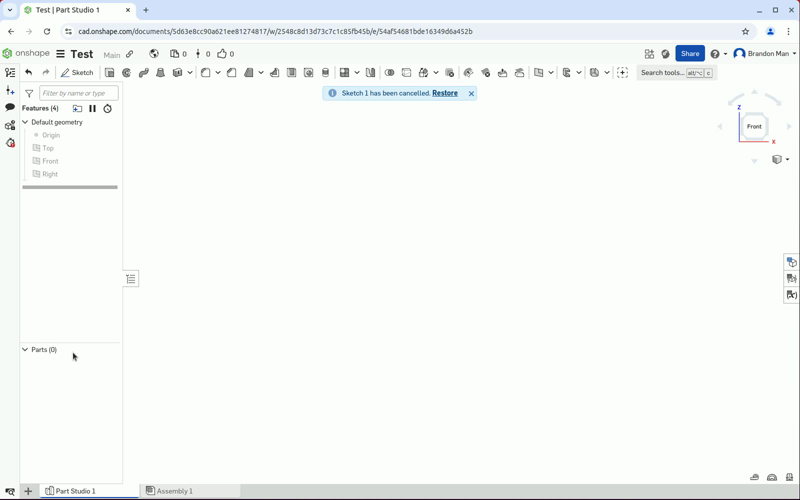
key_up(shift)
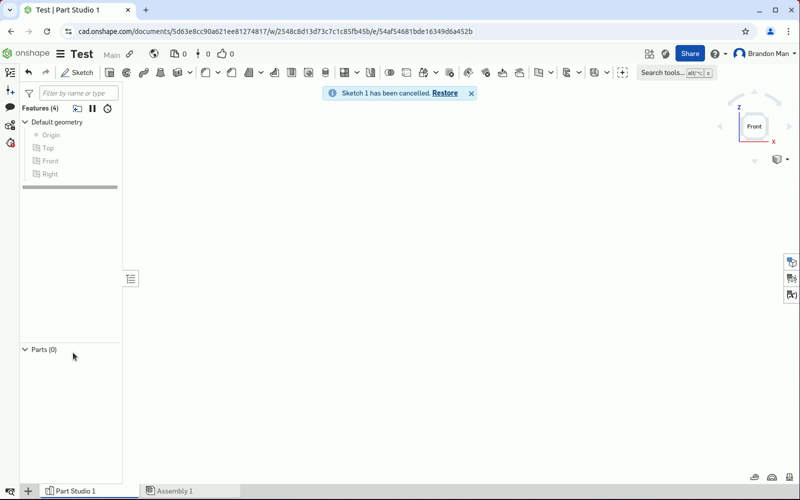
mouse_move(73, 352)
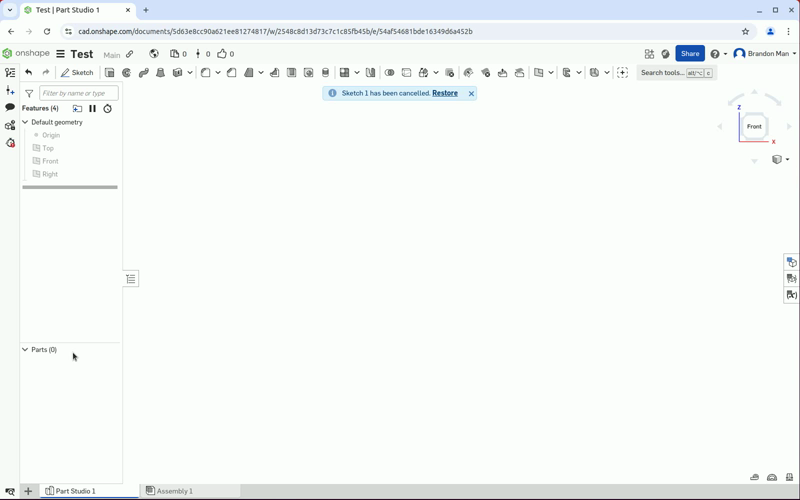
key(shift+y)
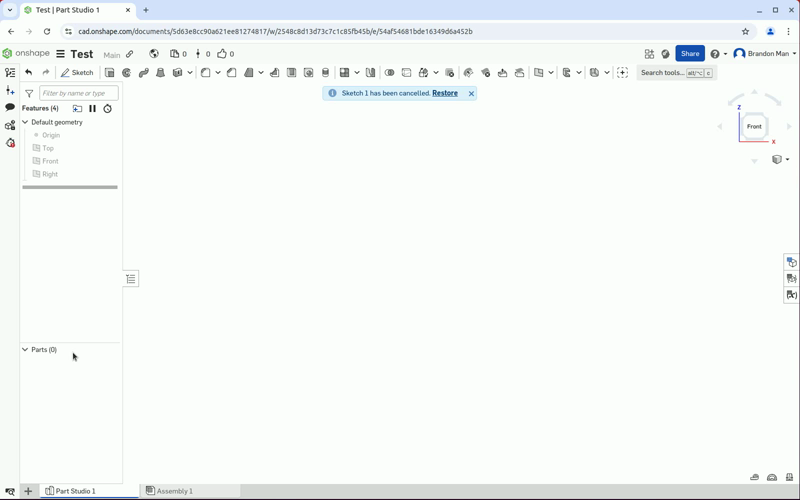
key(shift+s)
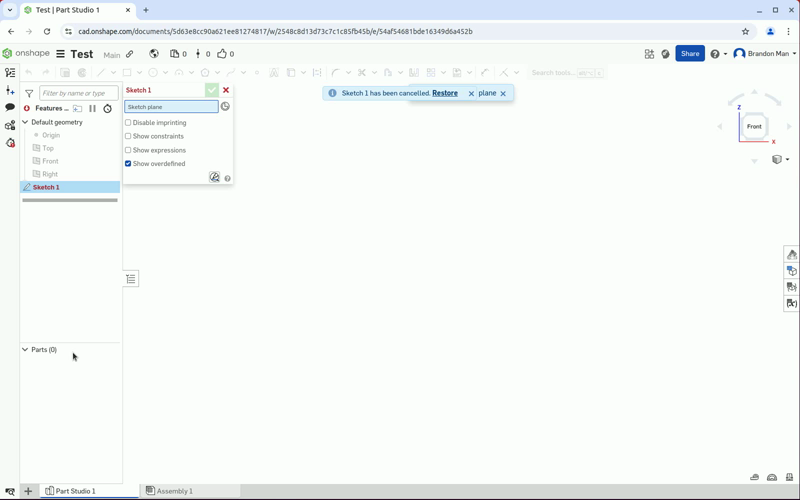
mouse_move(73, 163)
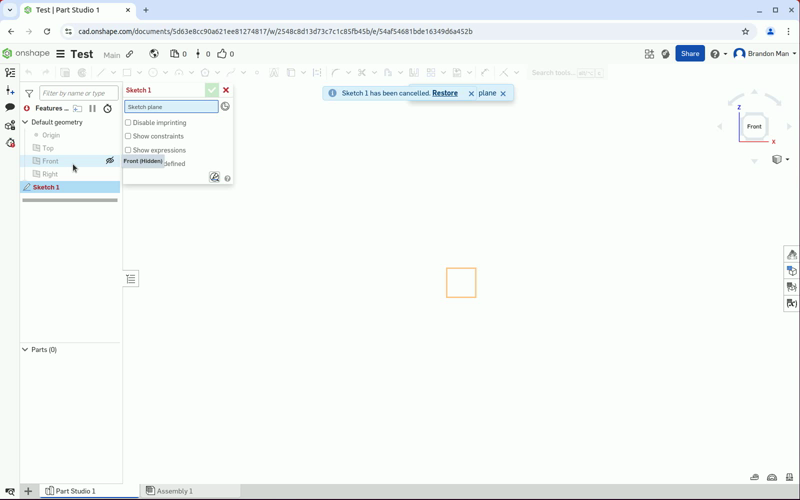
click(73, 163)
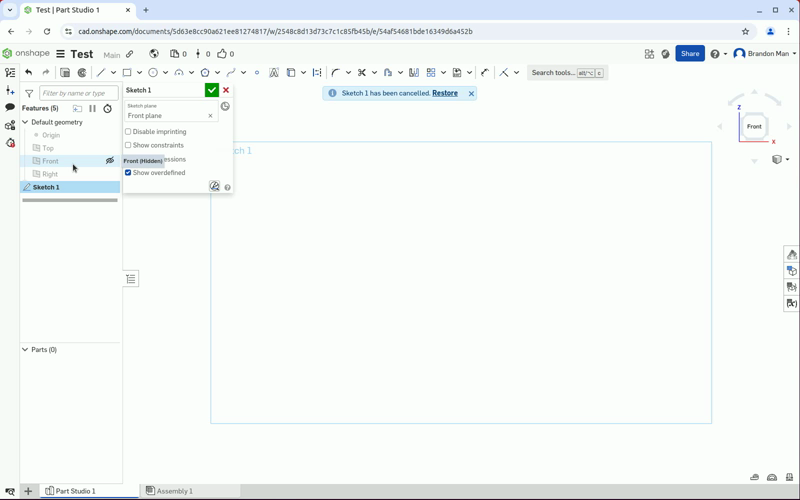
mouse_move(73, 352)
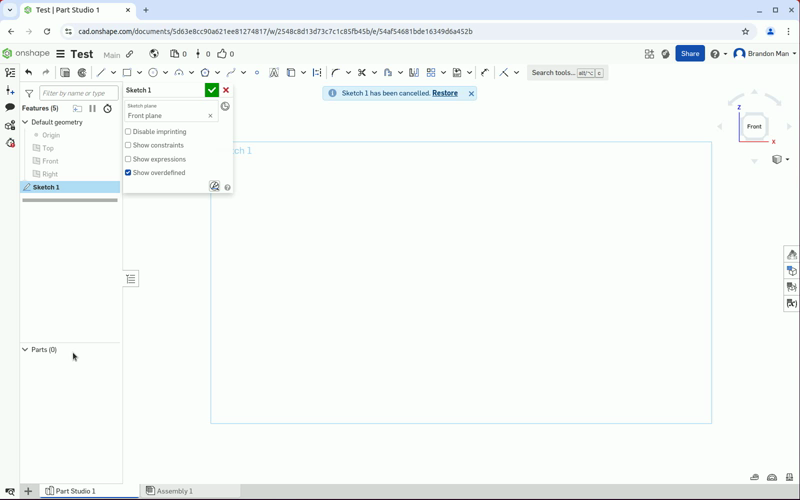
key(y)
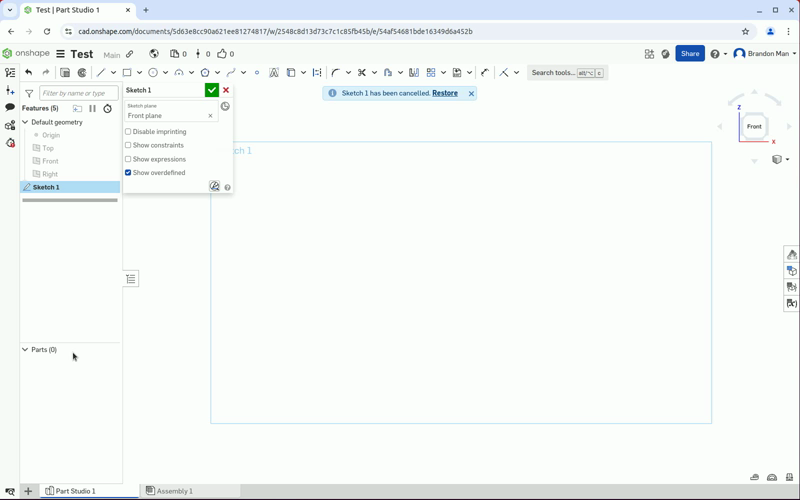
key(l)
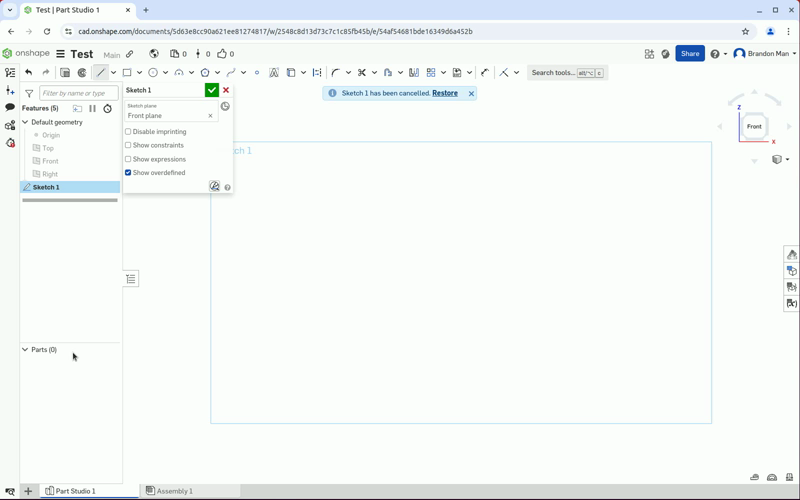
key_down(shift)
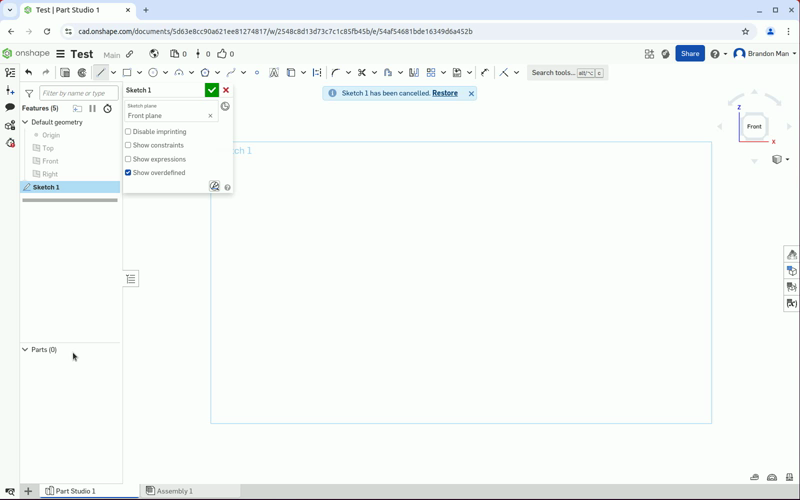
mouse_move(460, 282)
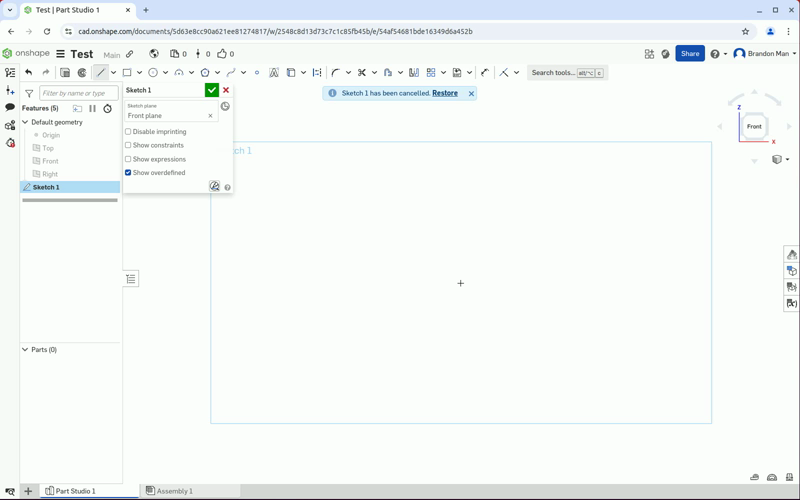
click(460, 282)
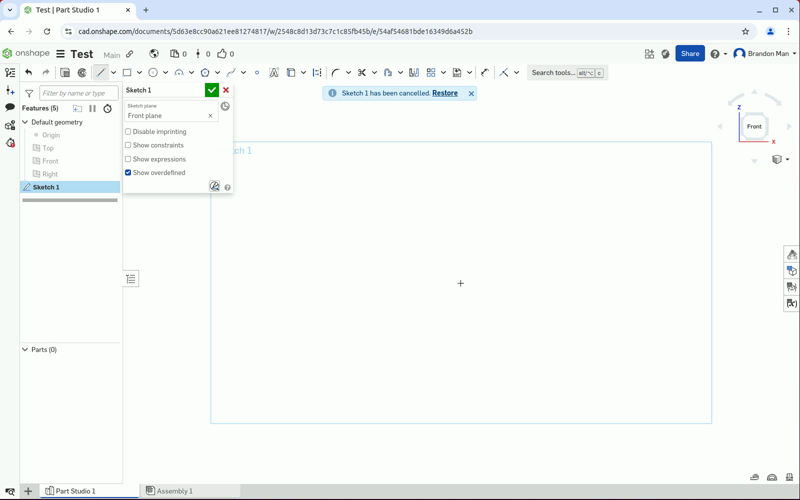
key_up(shift)
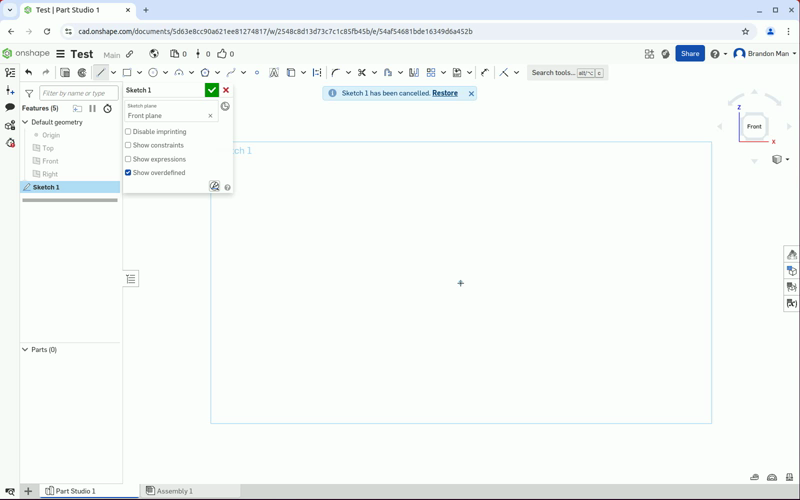
key_down(shift)
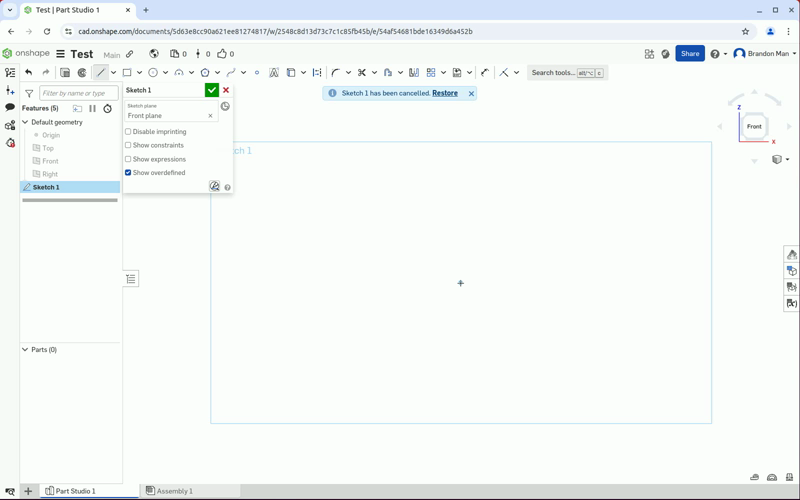
mouse_move(573, 282)
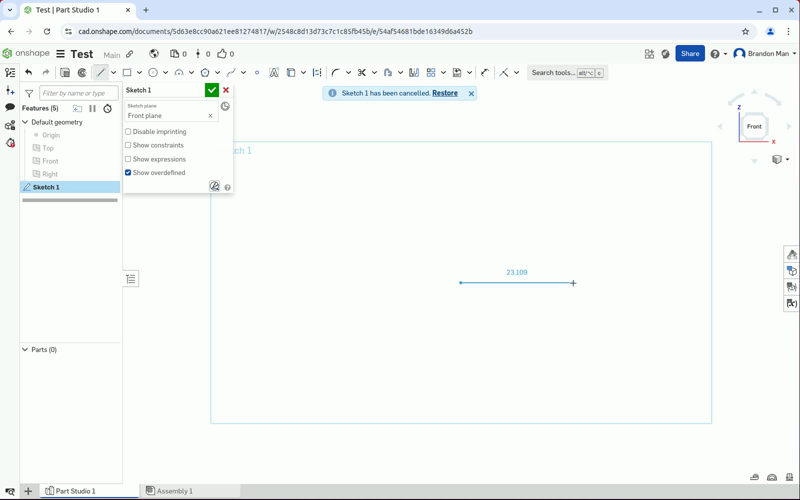
click(573, 282)
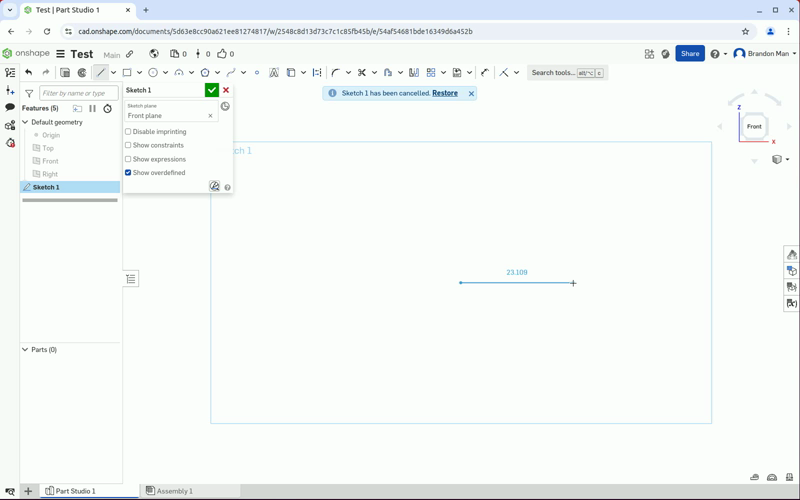
key_up(shift)
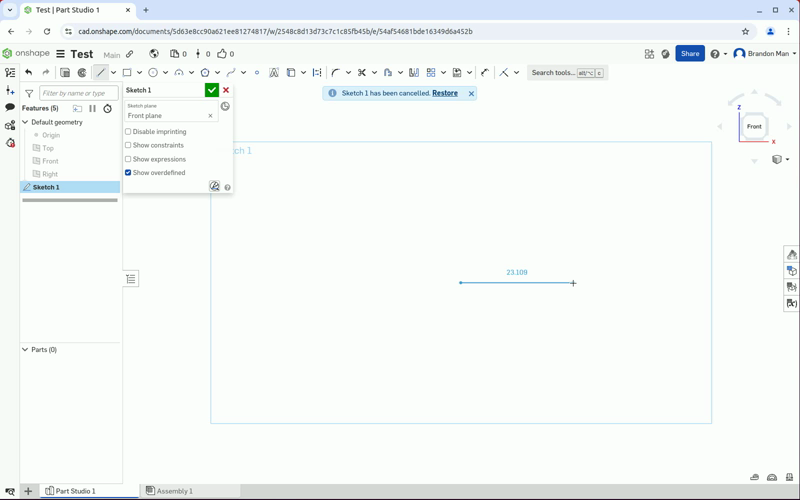
key_down(shift)
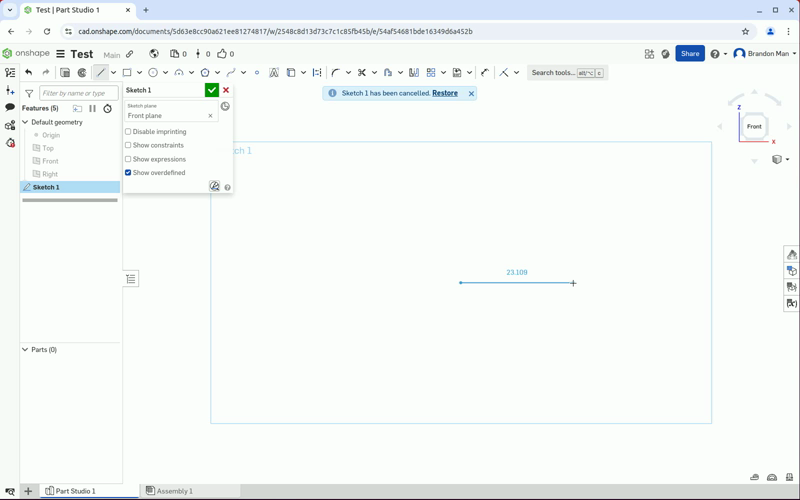
mouse_move(589, 282)
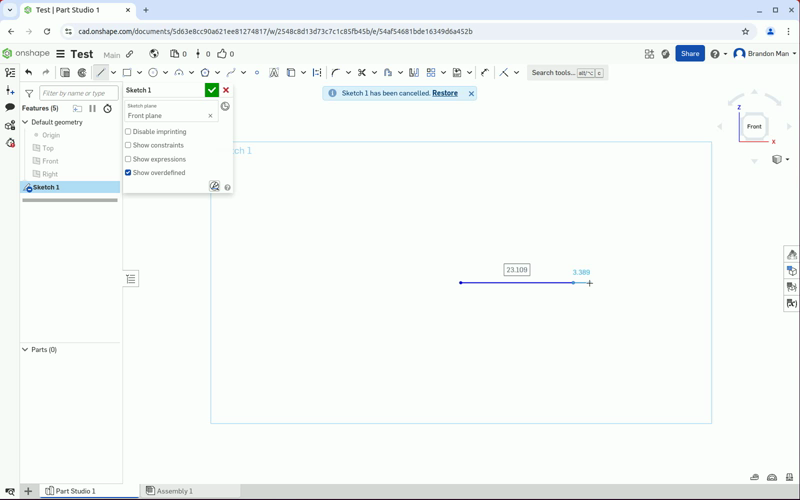
mouse_move(573, 245)
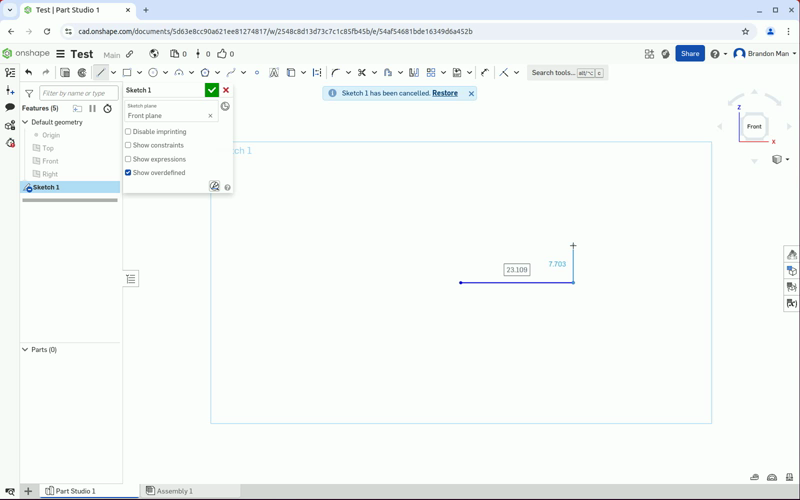
click(573, 245)
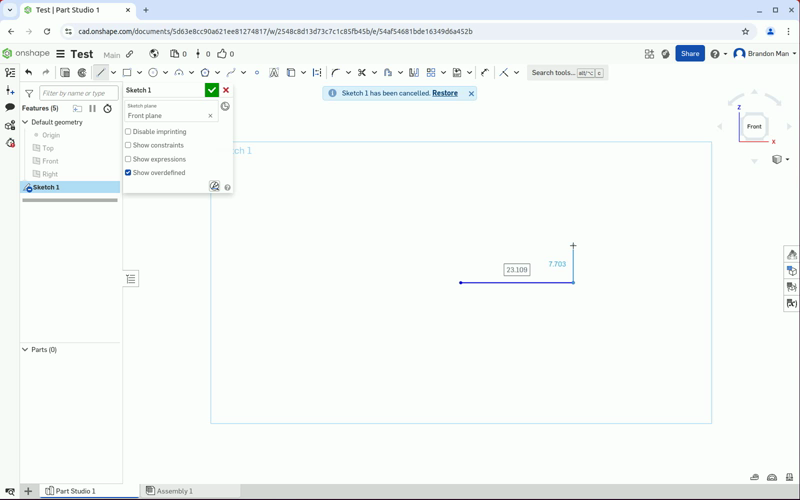
key_up(shift)
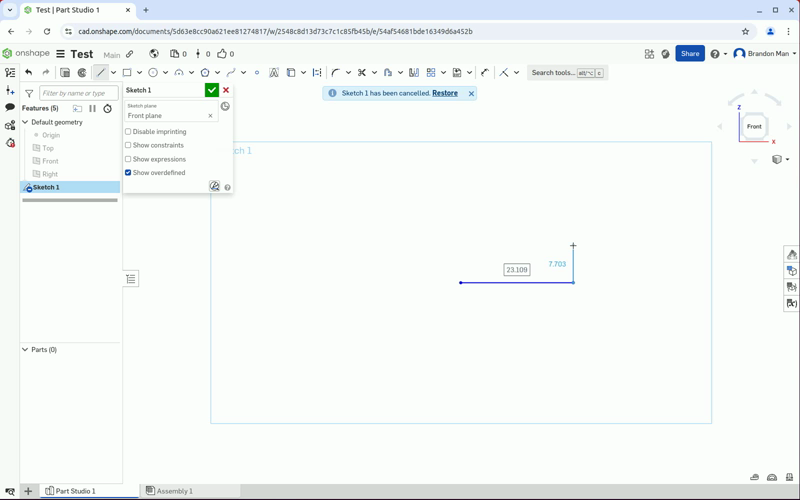
key_down(shift)
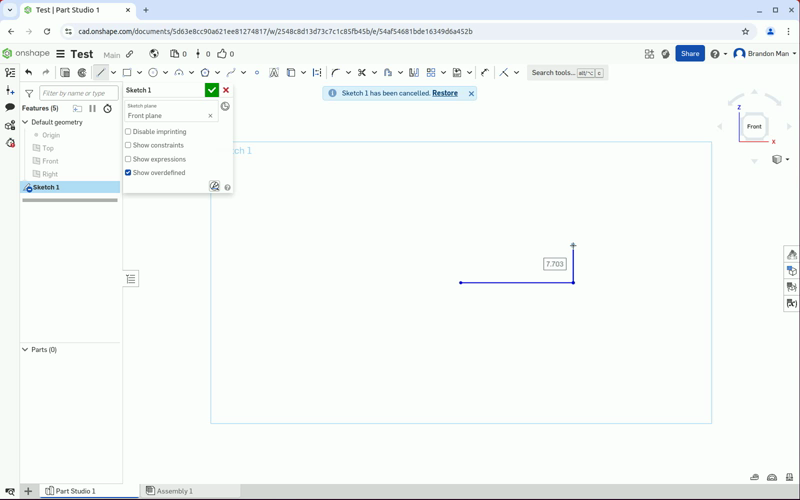
mouse_move(589, 245)
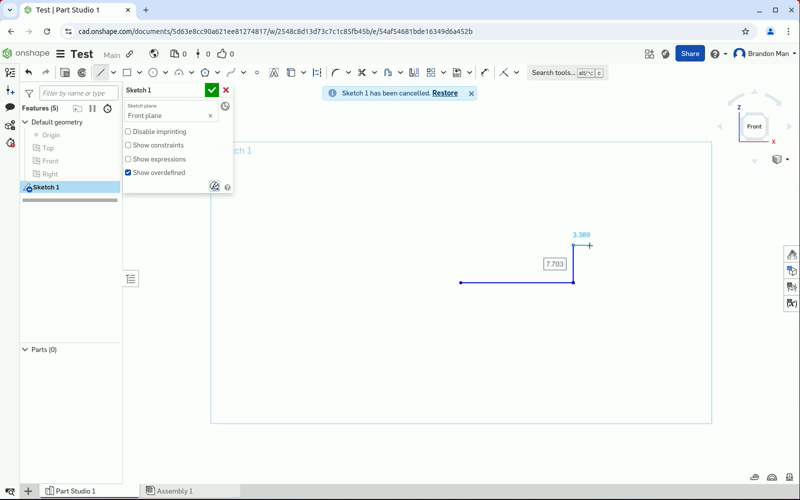
mouse_move(573, 208)
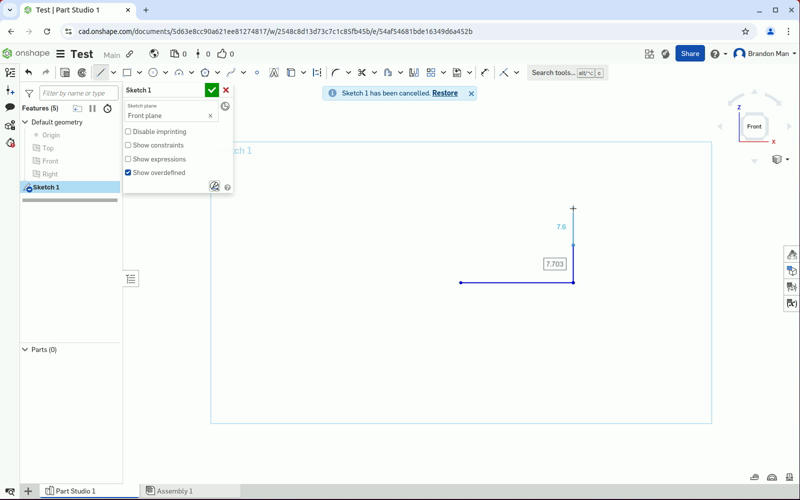
click(573, 208)
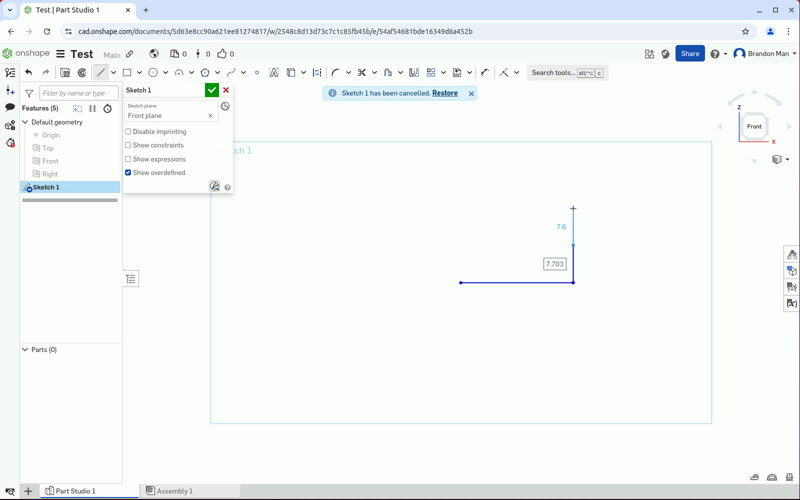
key_up(shift)
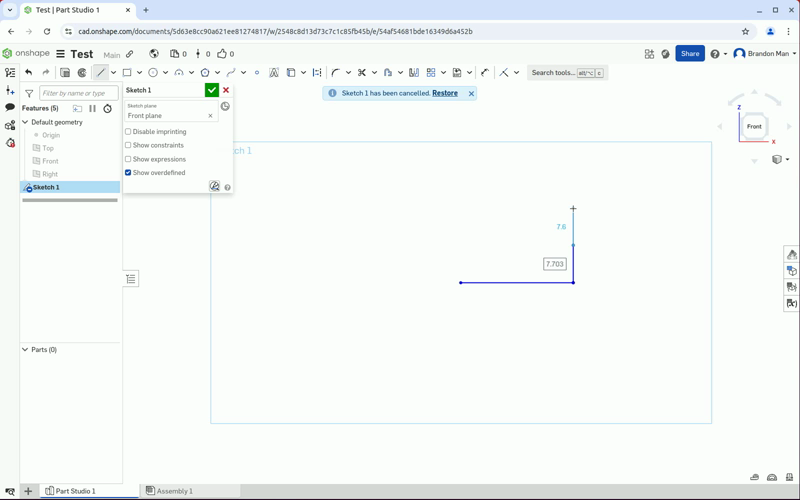
key_down(shift)
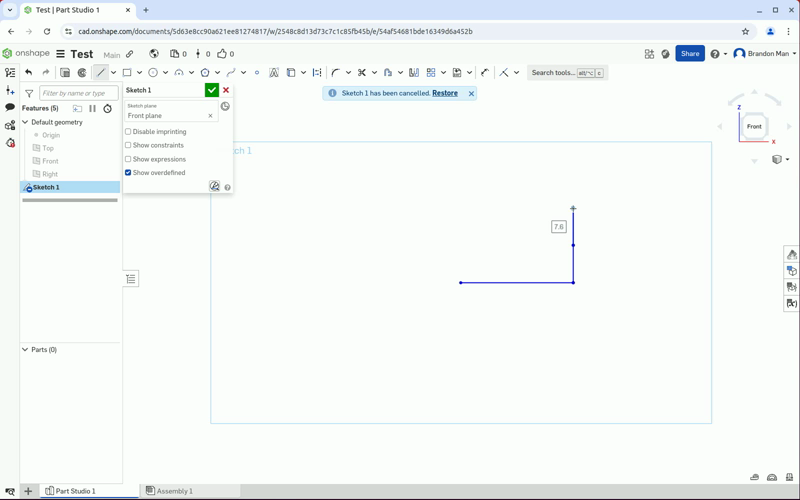
mouse_move(460, 208)
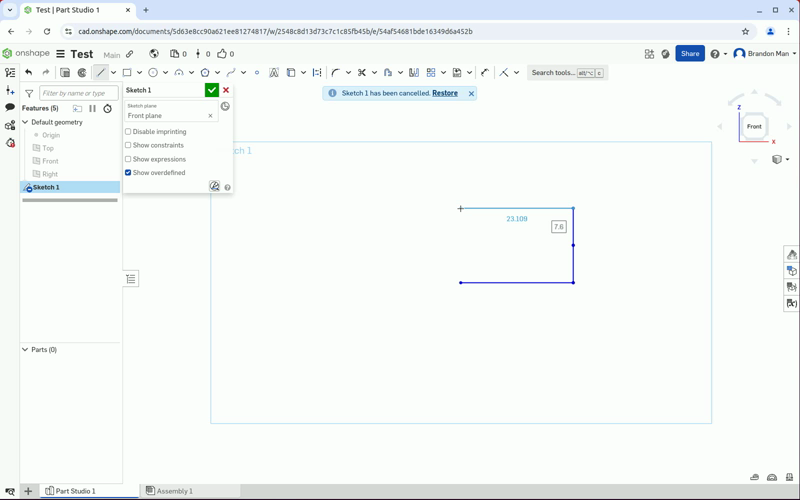
click(460, 208)
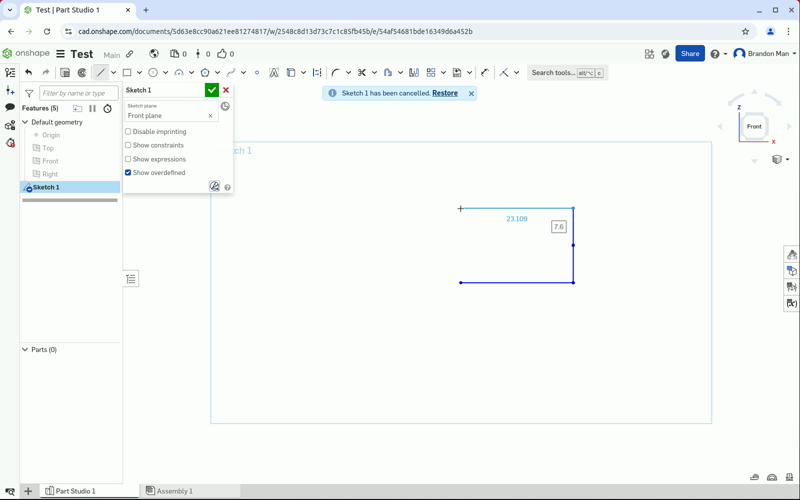
key_up(shift)
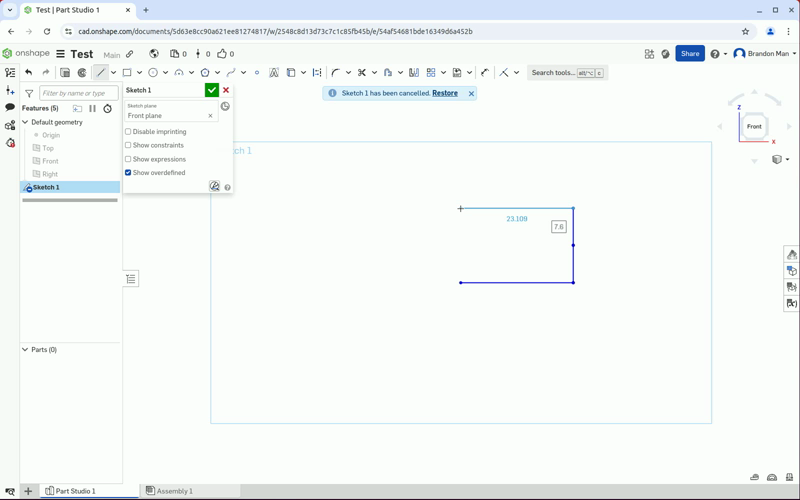
key_down(shift)
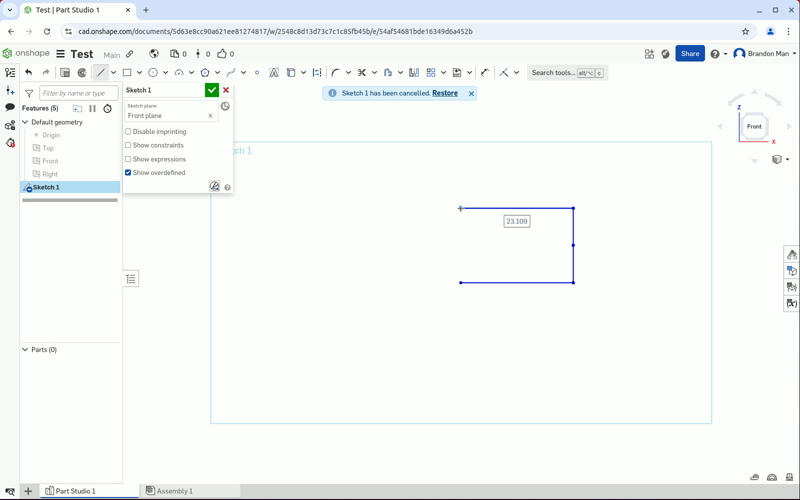
mouse_move(460, 282)
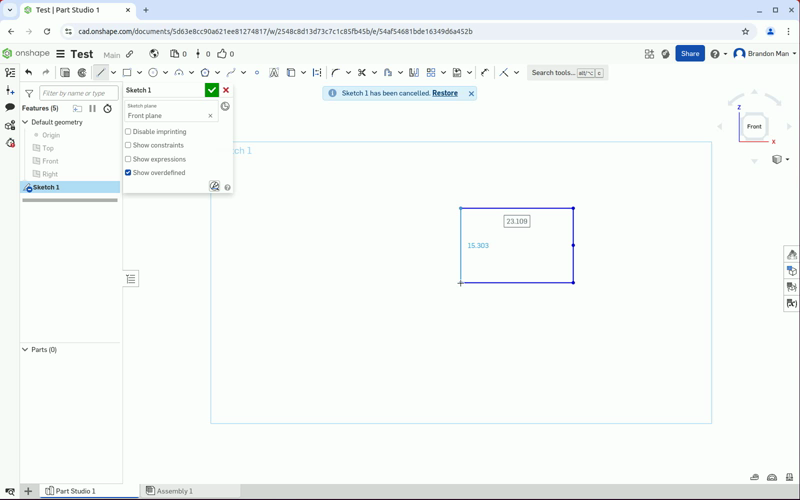
key_up(shift)
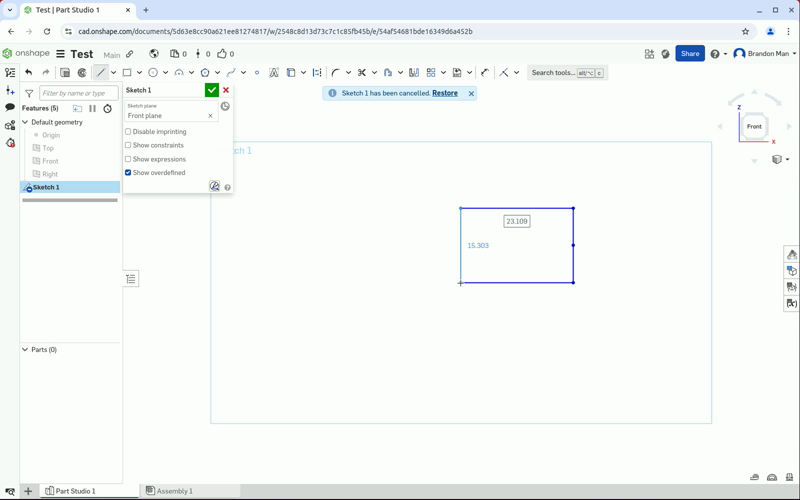
click(460, 282)
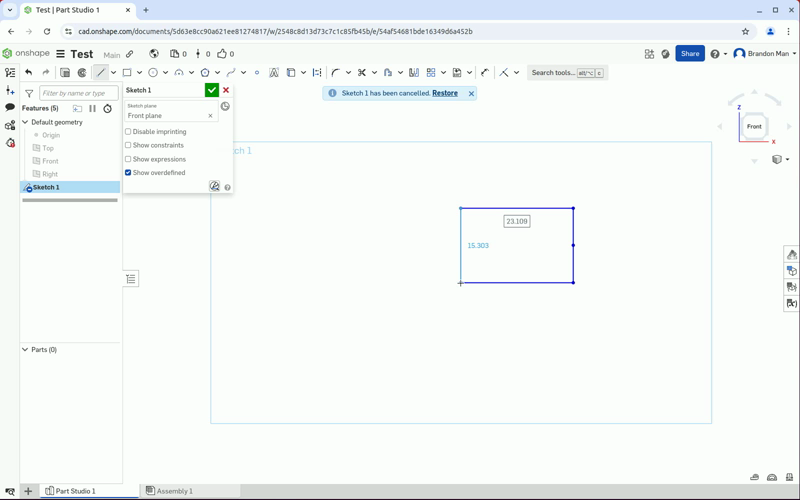
key(esc)
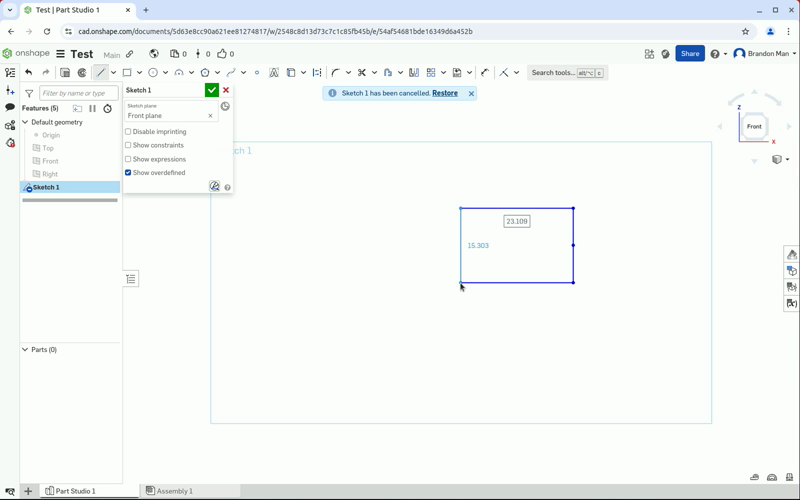
mouse_move(529, 223)
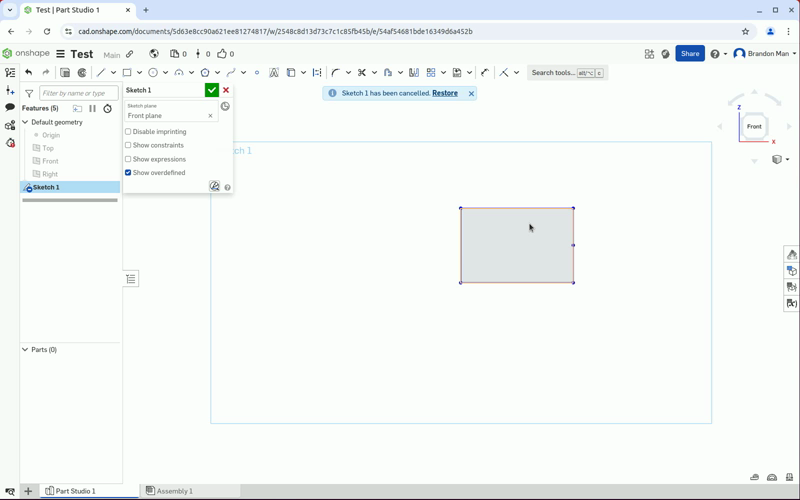
click(529, 223)
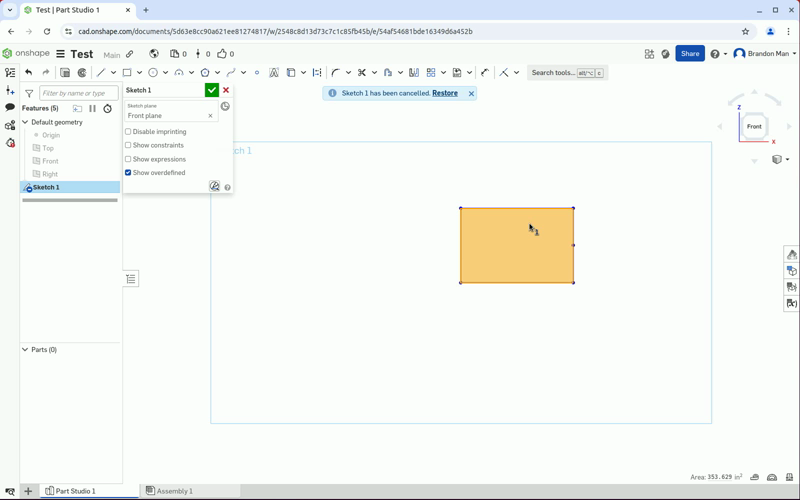
mouse_move(73, 352)
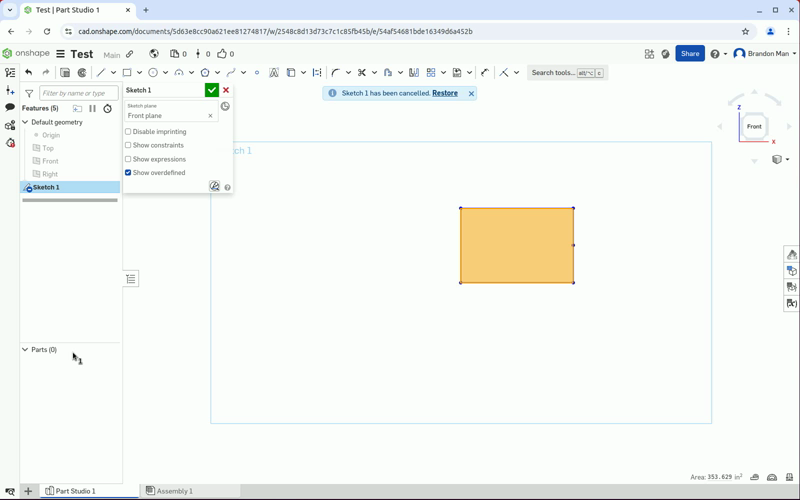
key(shift+y)
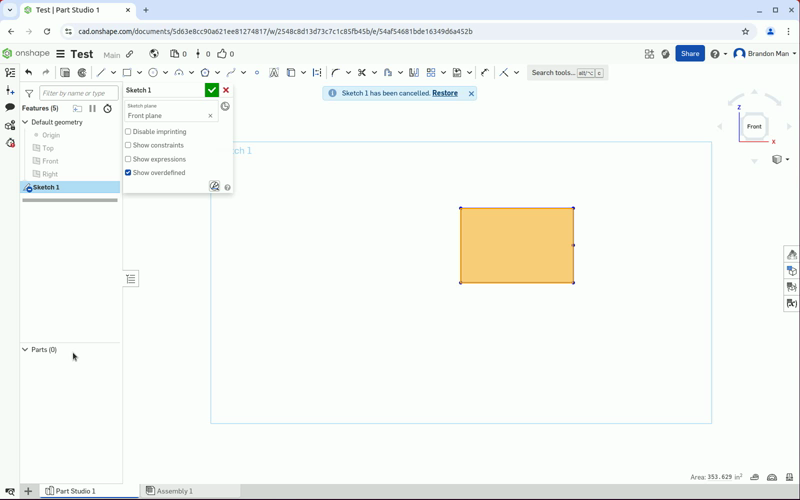
key(shift+e)
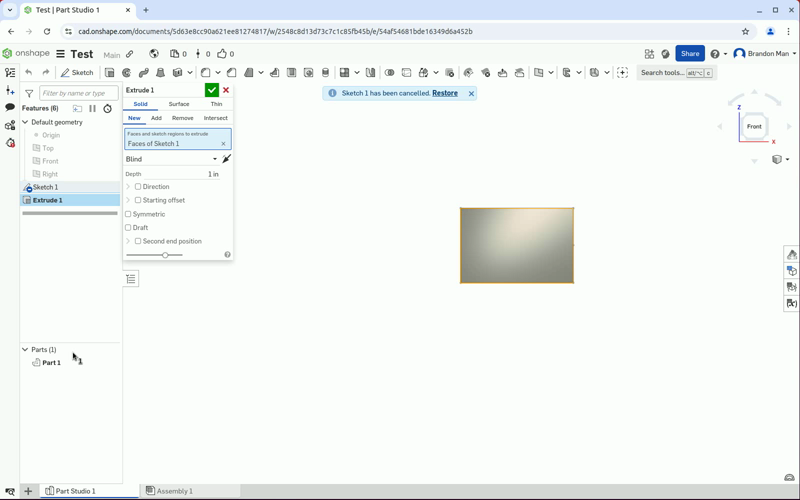
mouse_move(143, 106)
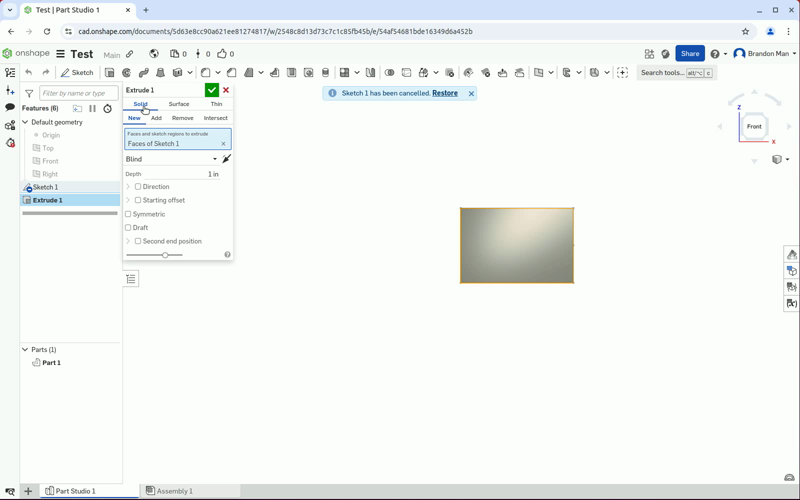
click(143, 106)
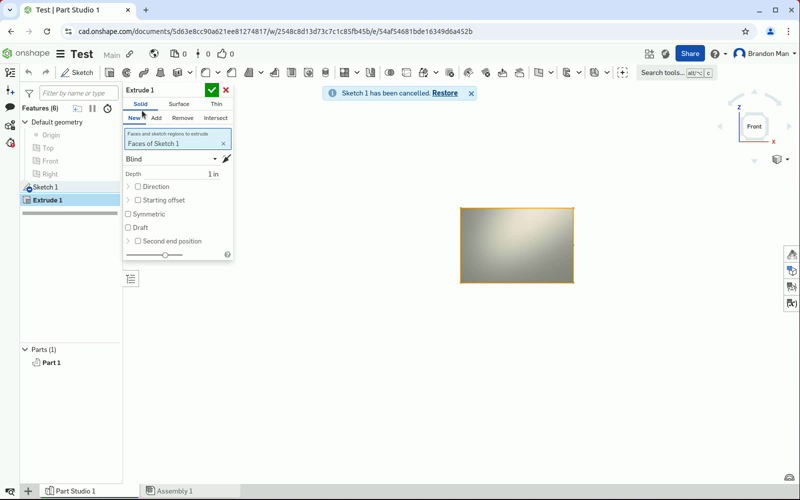
mouse_move(137, 120)
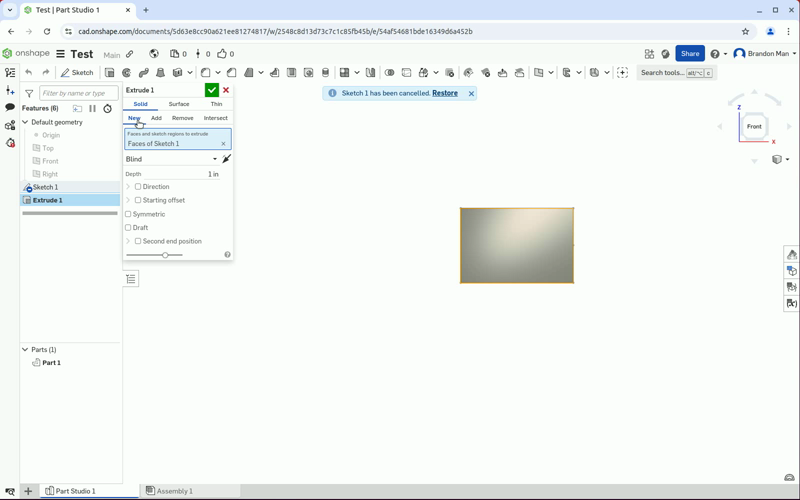
click(137, 120)
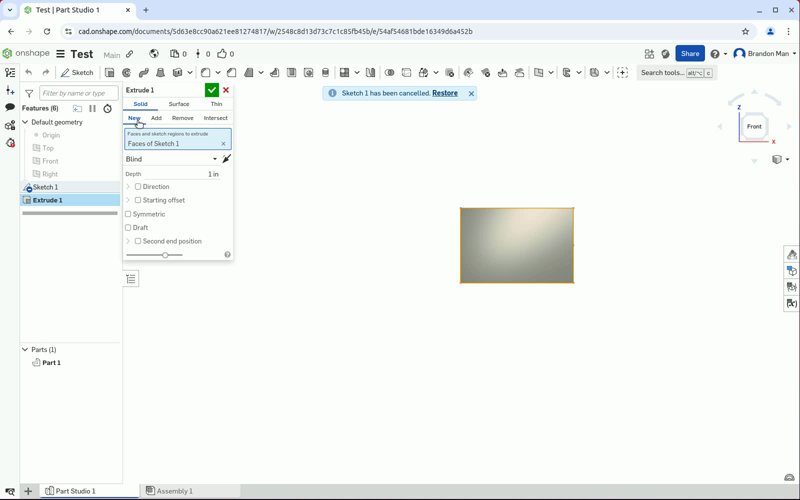
key(tab, 4)
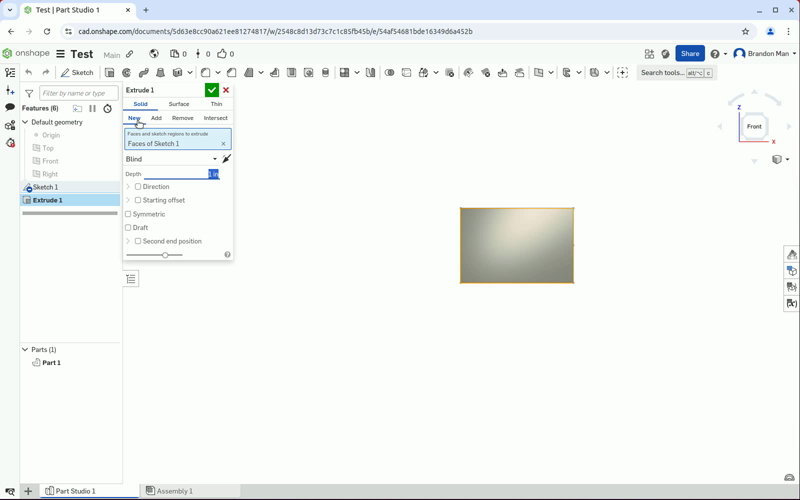
text(23.108)
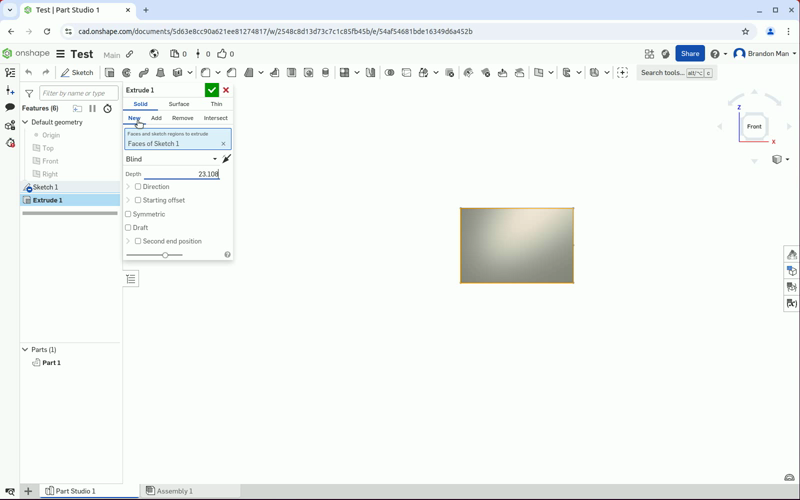
key(enter)
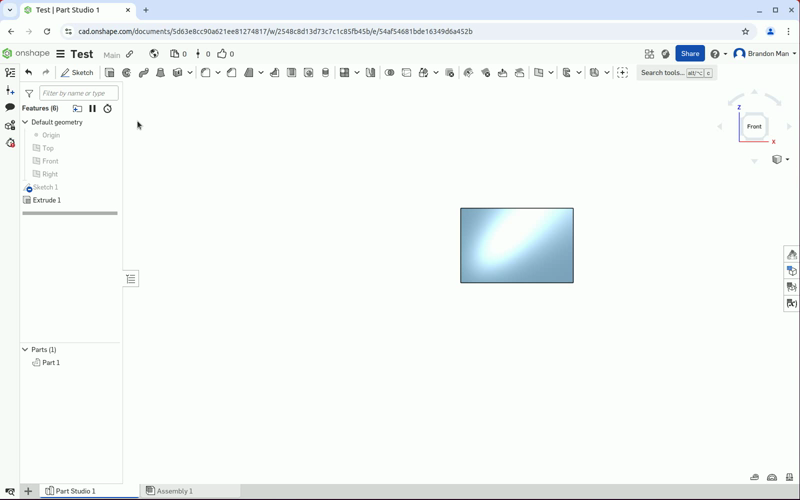
key(shift+h)
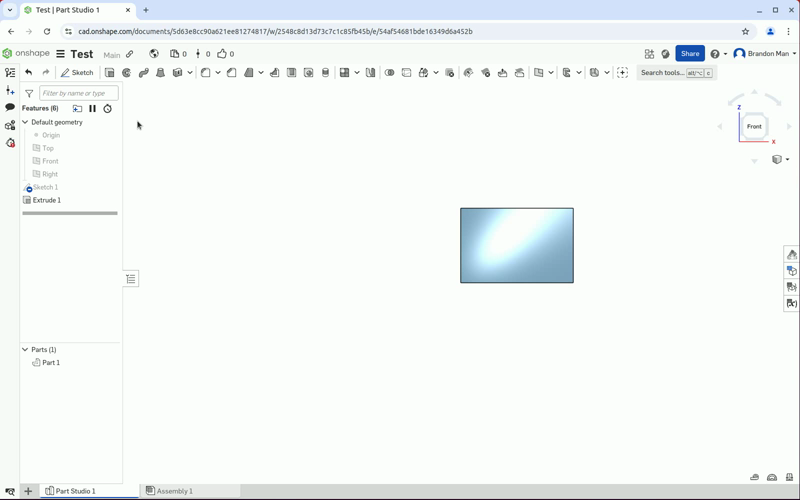
key(shift+h)
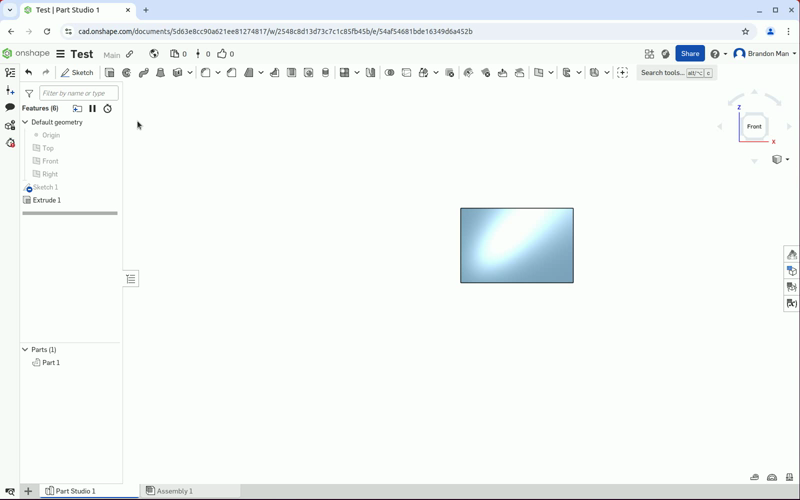
mouse_move(73, 189)
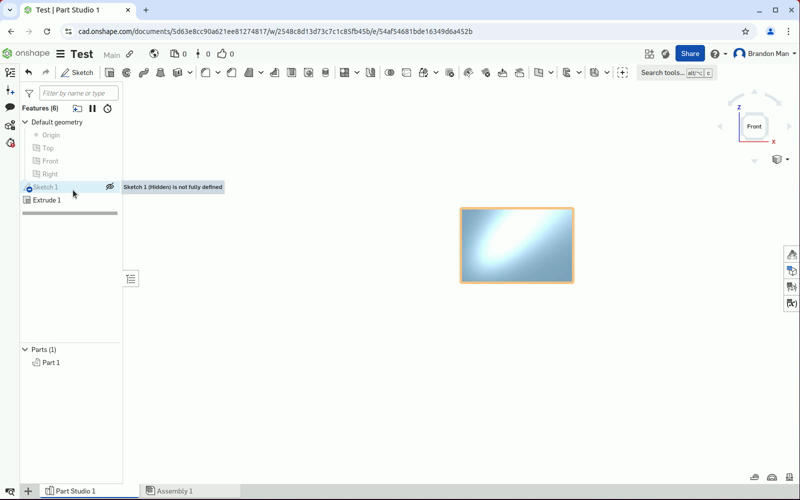
click(73, 189)
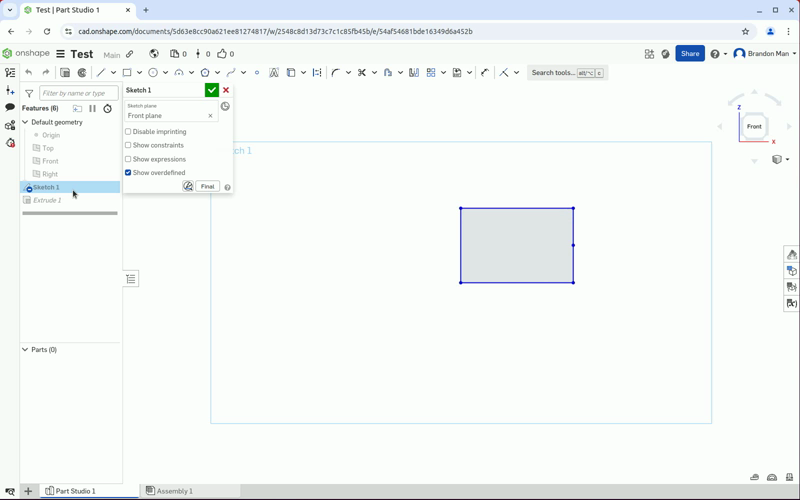
mouse_move(229, 92)
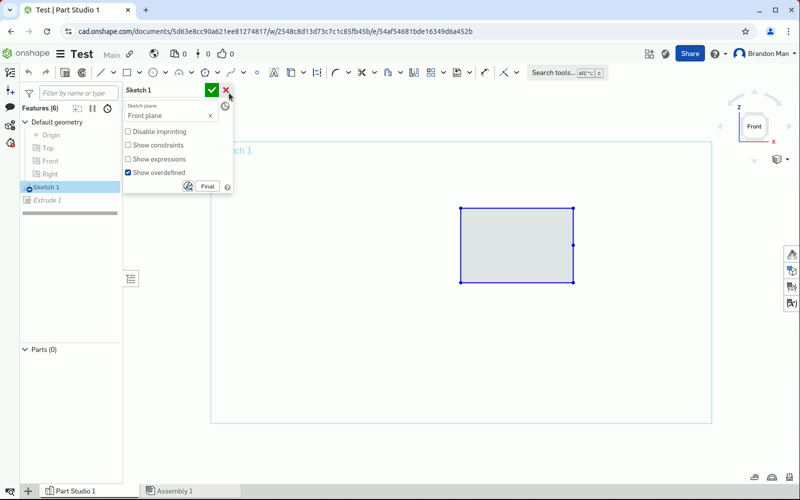
click(229, 92)
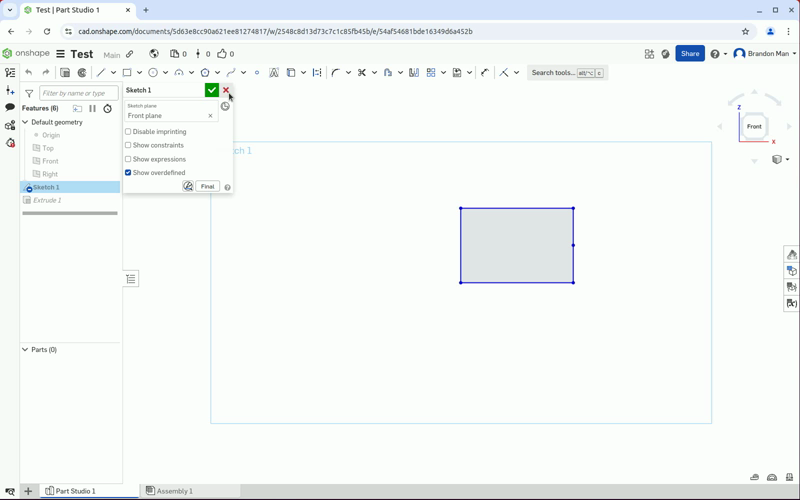
key(shift+s)
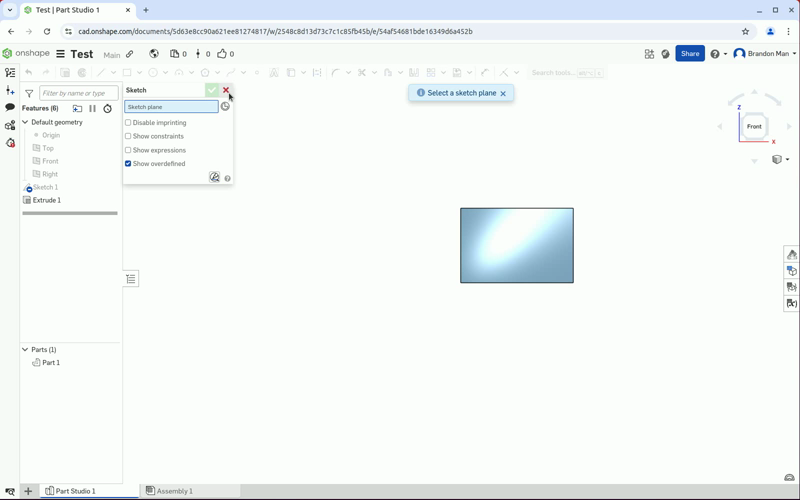
mouse_move(73, 163)
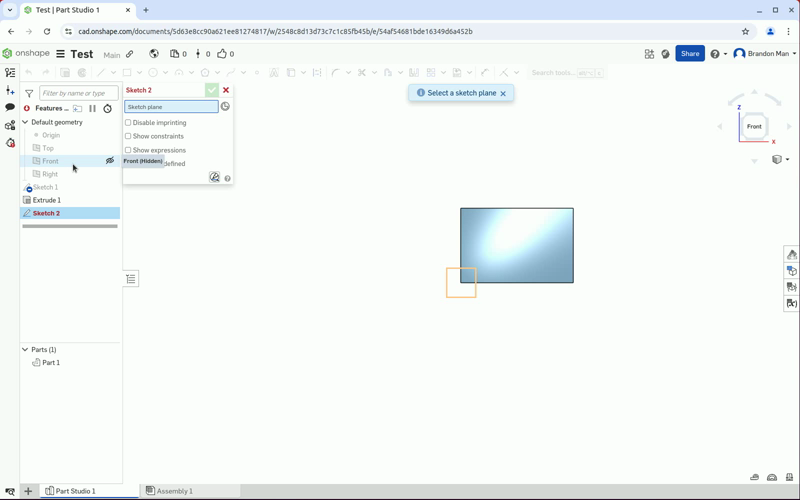
click(73, 163)
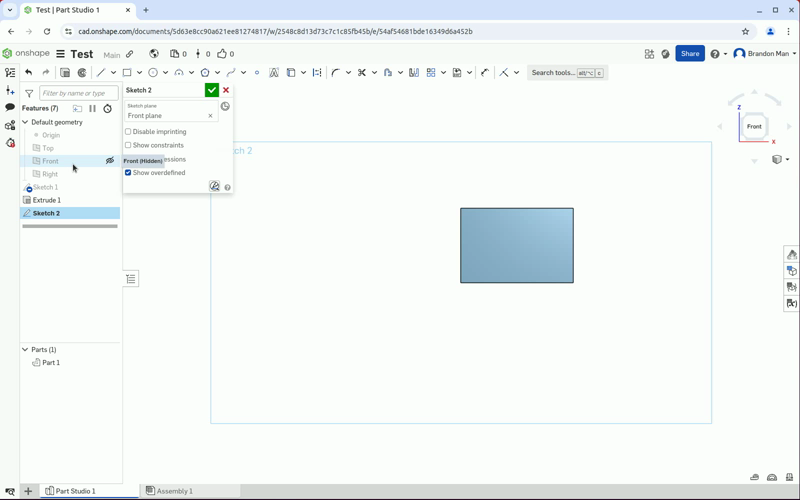
mouse_move(73, 352)
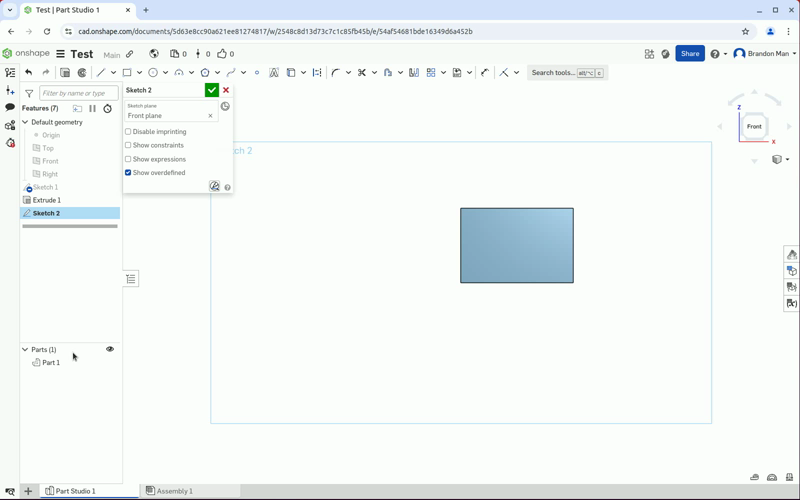
key(y)
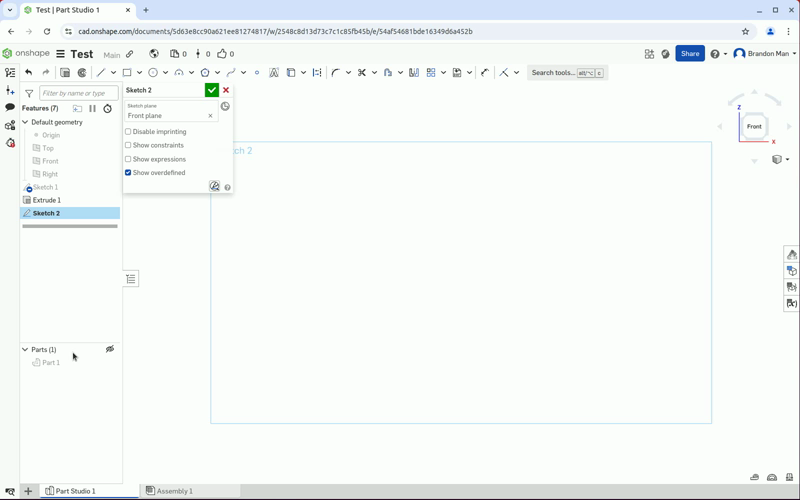
key(l)
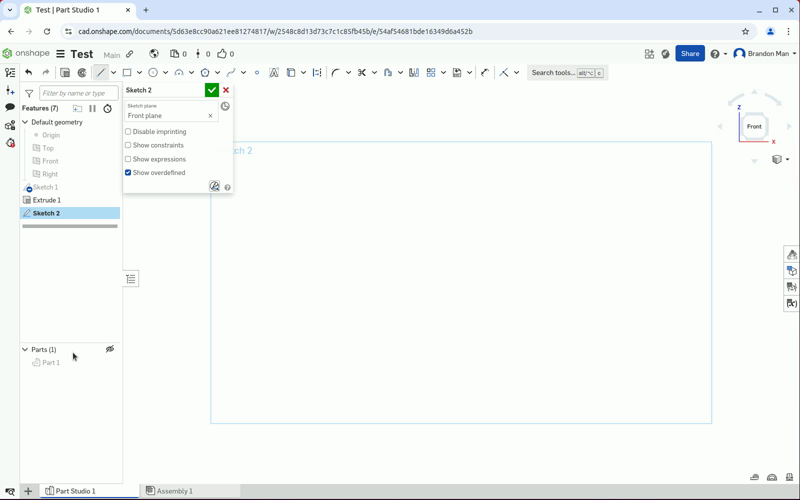
key_down(shift)
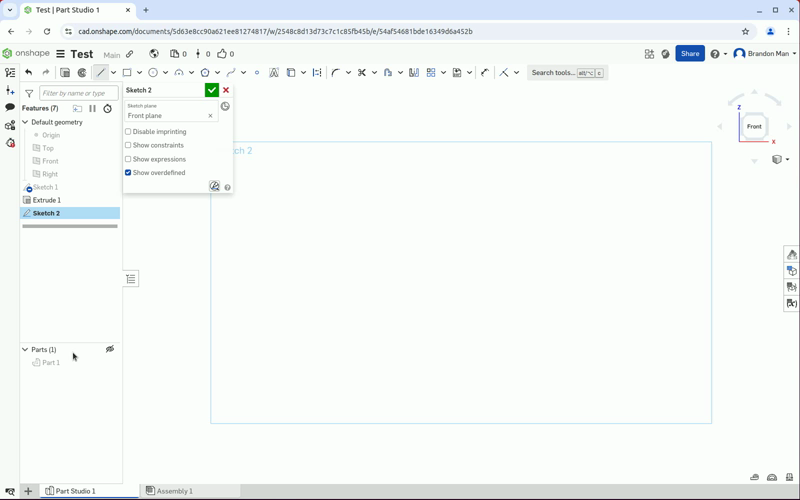
mouse_move(479, 245)
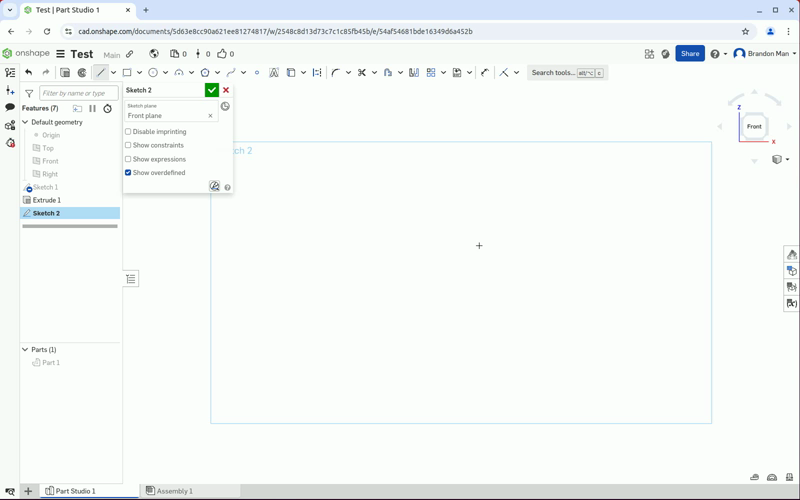
click(479, 245)
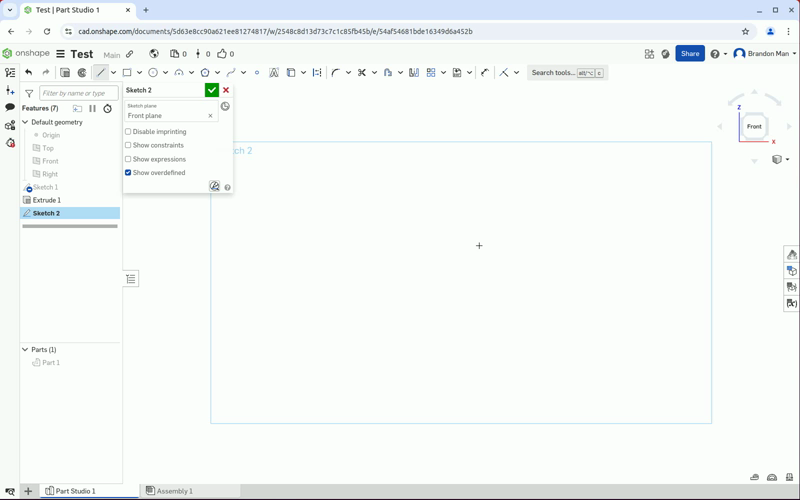
key_up(shift)
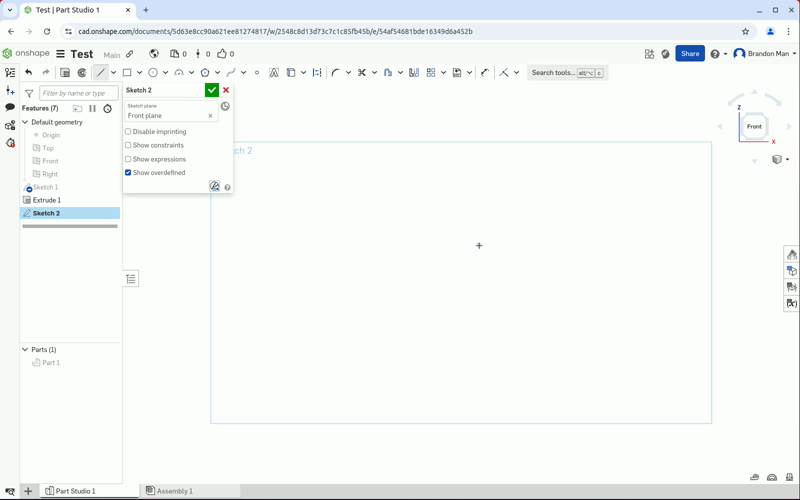
key_down(shift)
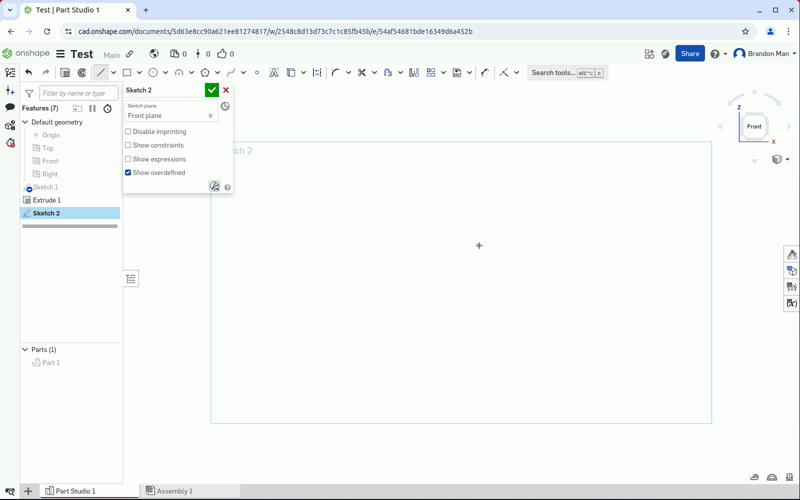
mouse_move(573, 245)
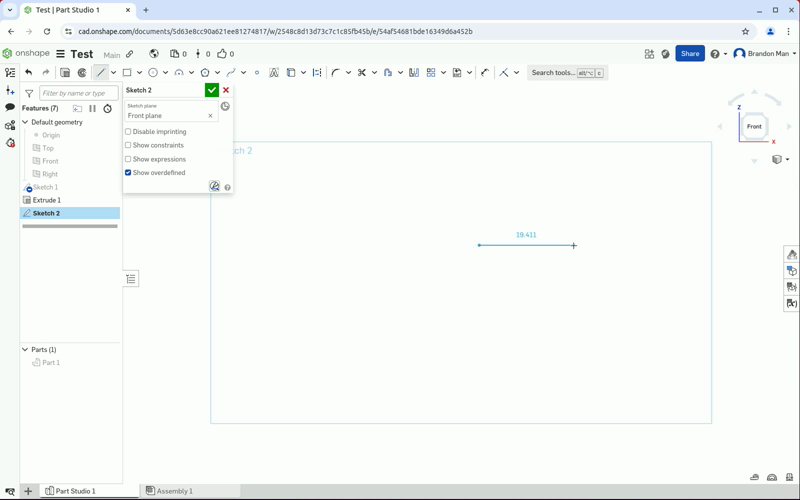
click(573, 245)
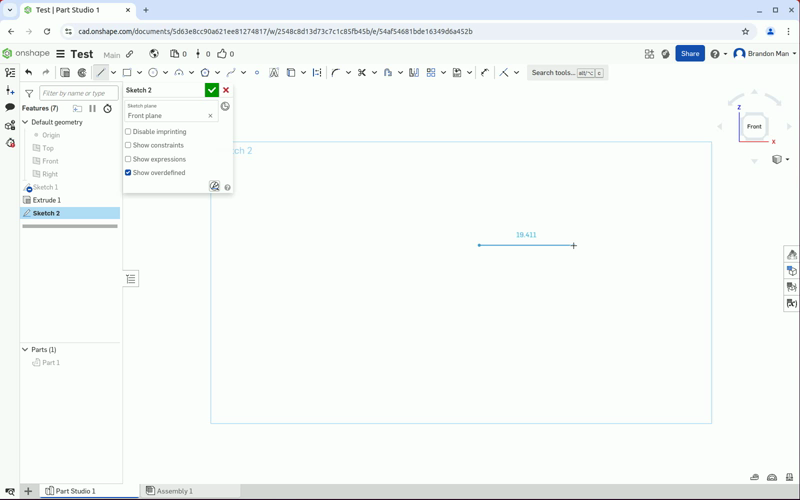
key_up(shift)
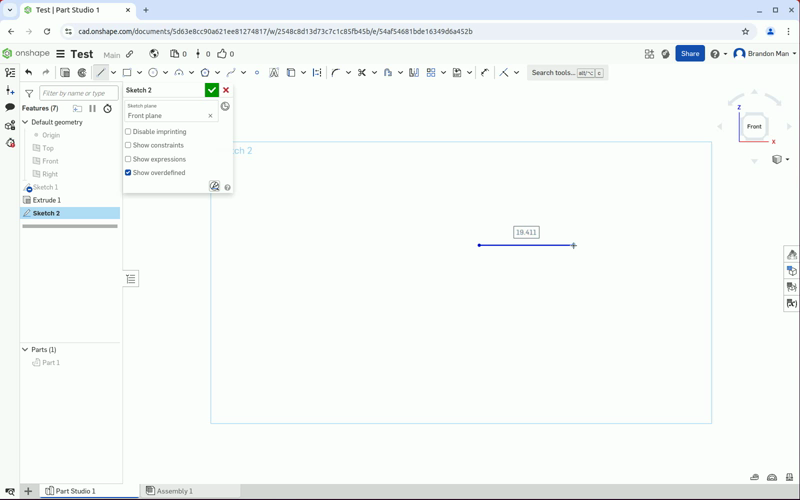
key_down(shift)
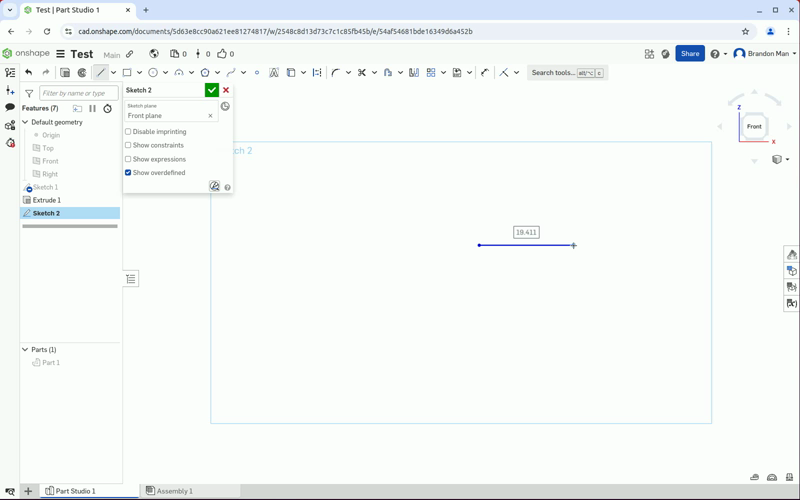
mouse_move(589, 245)
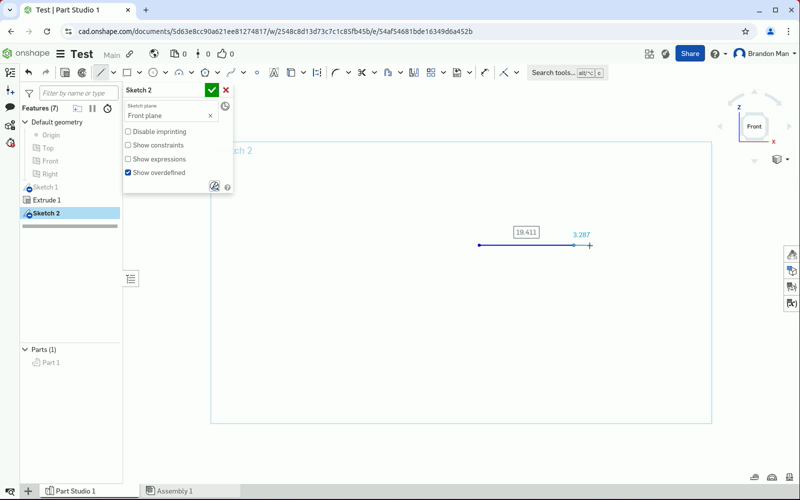
mouse_move(573, 207)
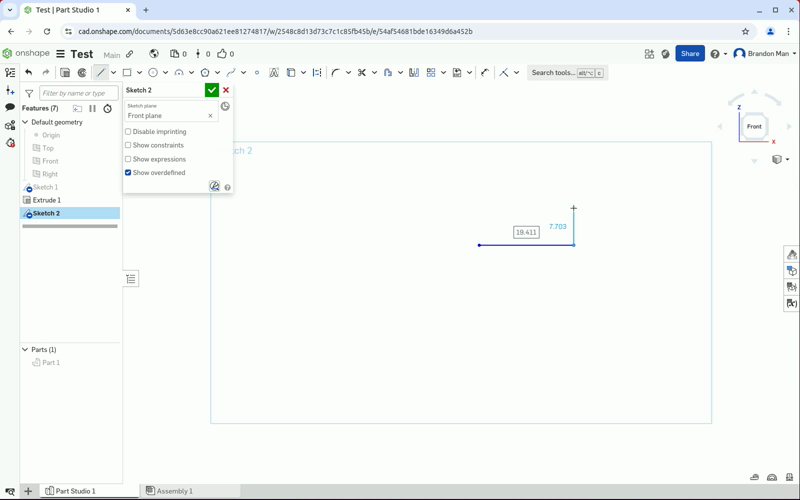
click(573, 207)
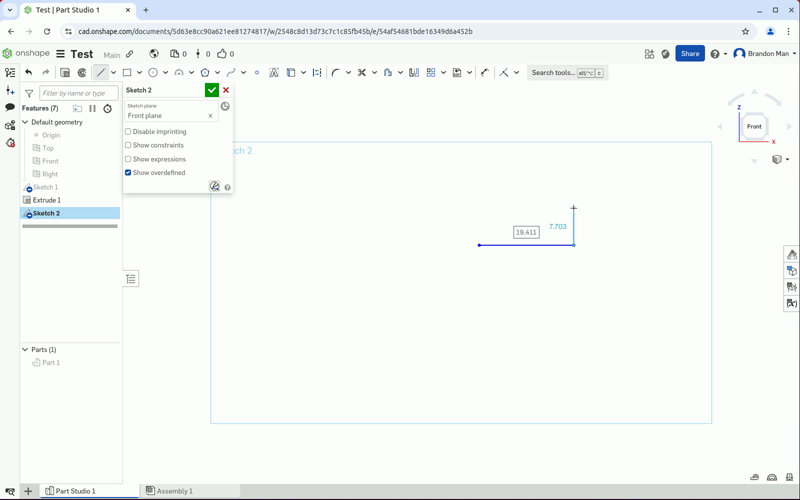
key_up(shift)
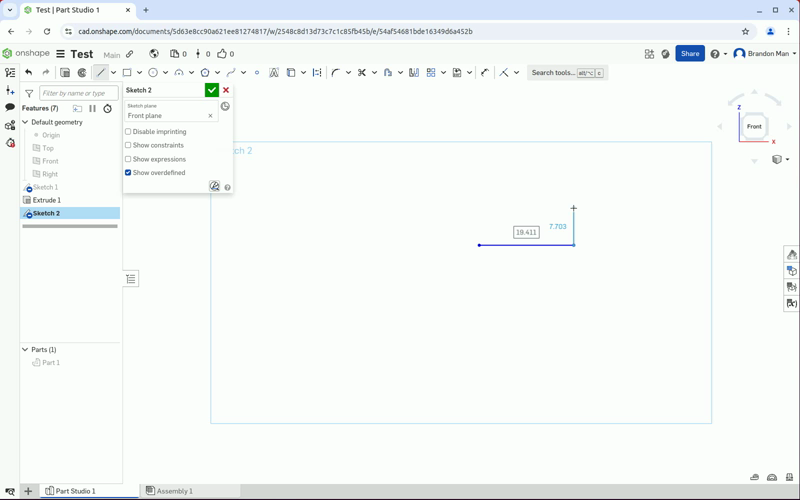
key_down(shift)
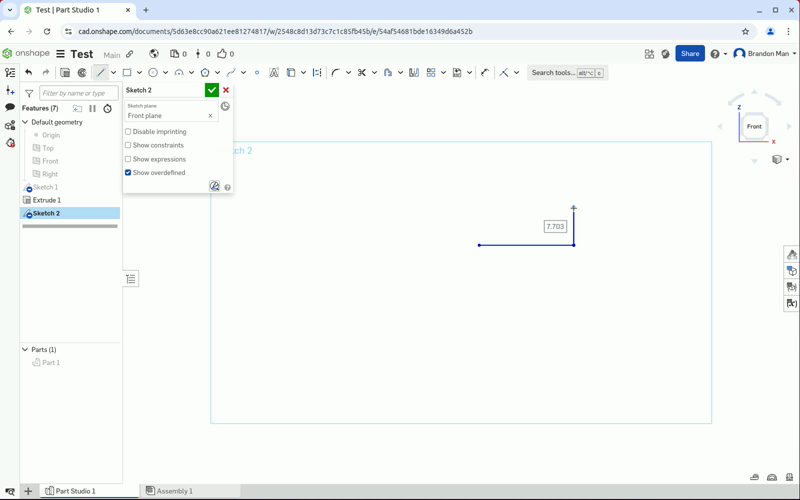
mouse_move(479, 207)
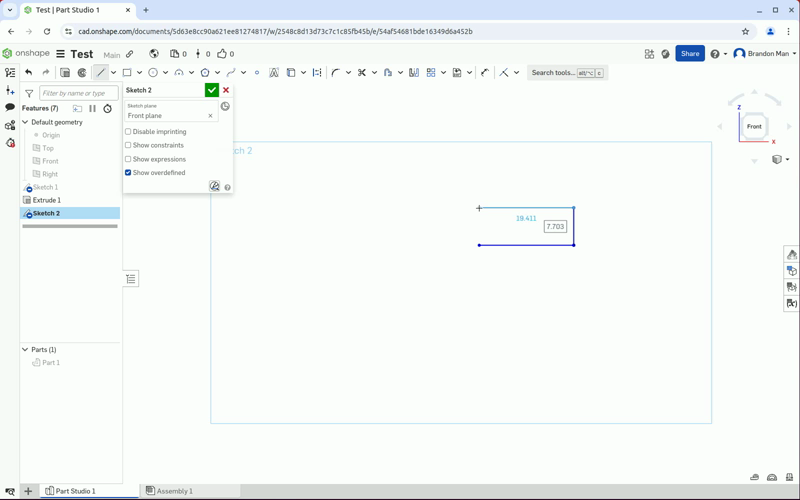
click(479, 207)
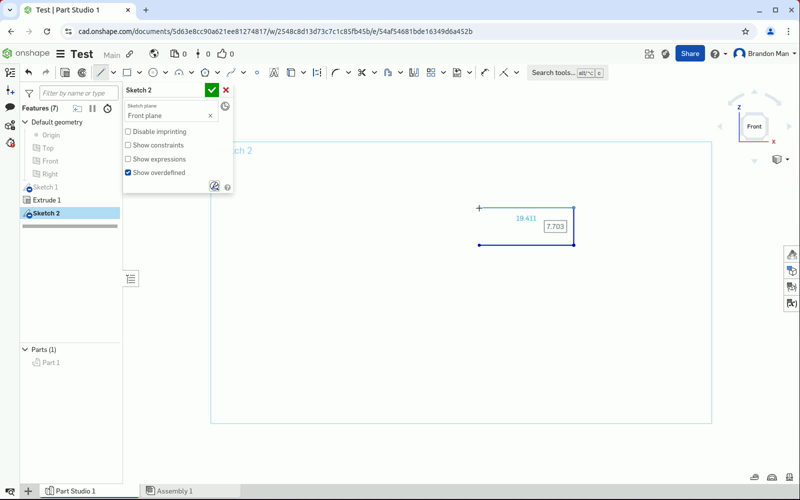
key_up(shift)
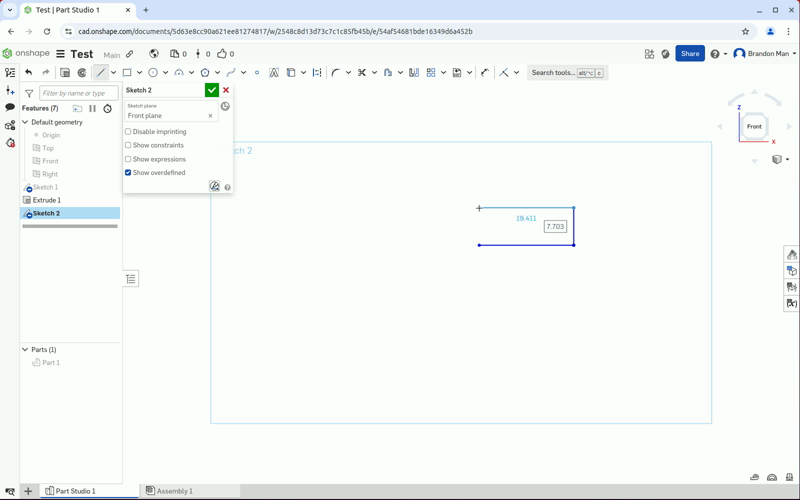
mouse_move(509, 207)
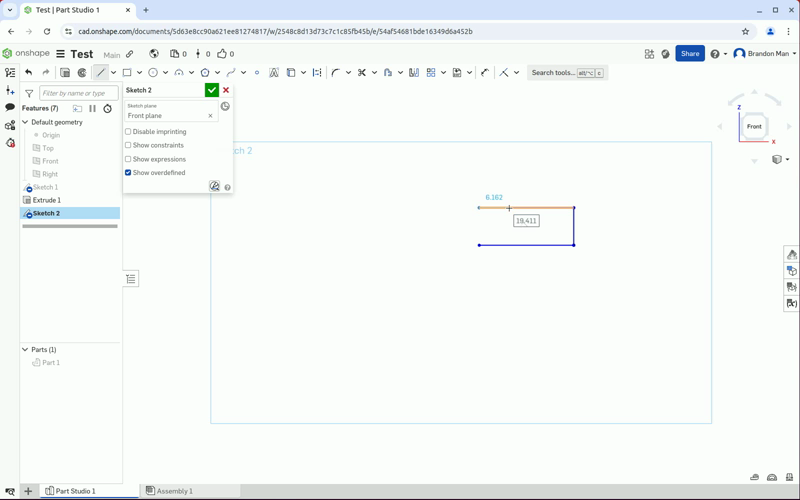
key_down(shift)
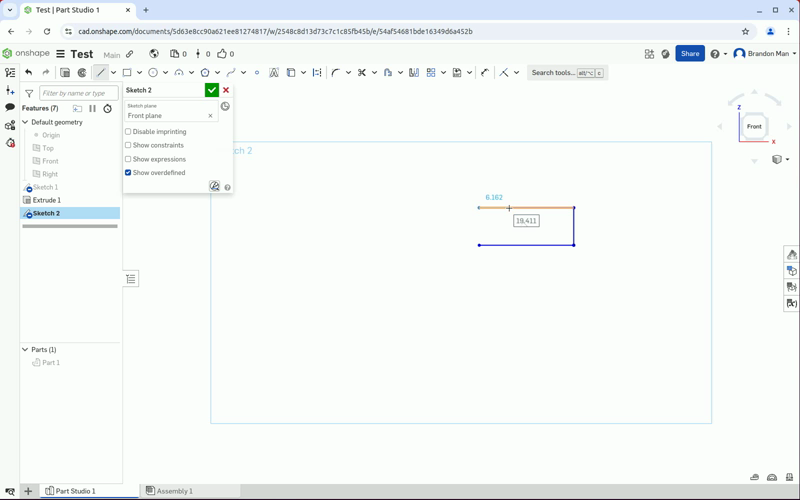
mouse_move(479, 245)
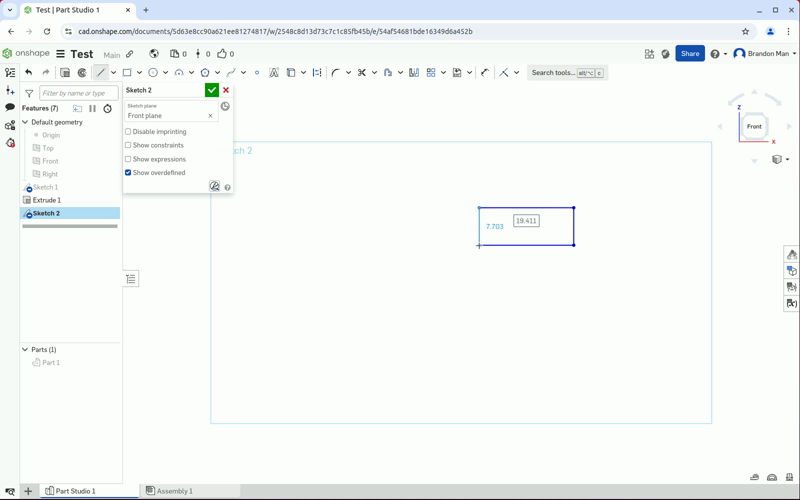
key_up(shift)
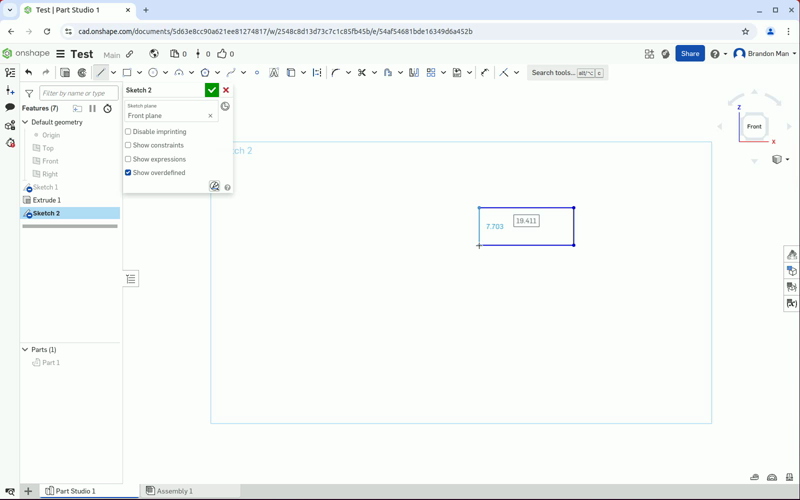
click(479, 245)
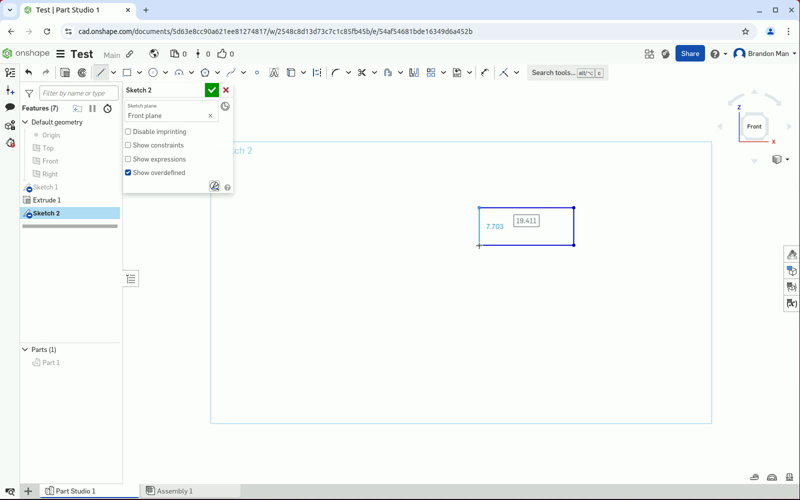
key(esc)
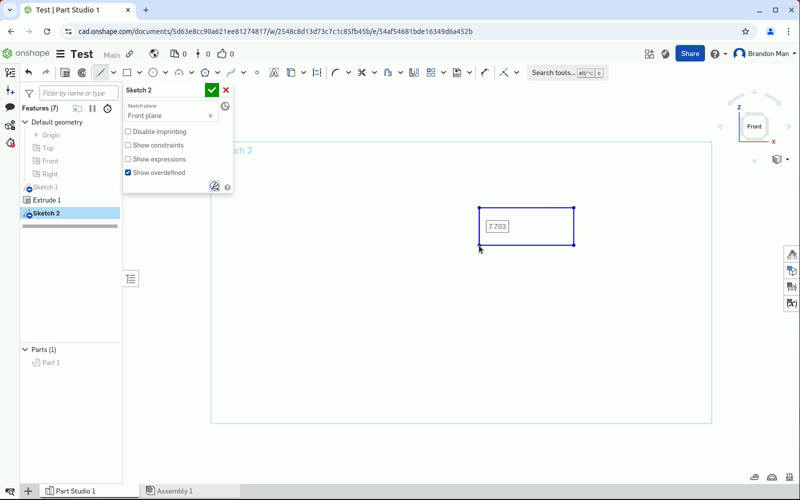
mouse_move(529, 233)
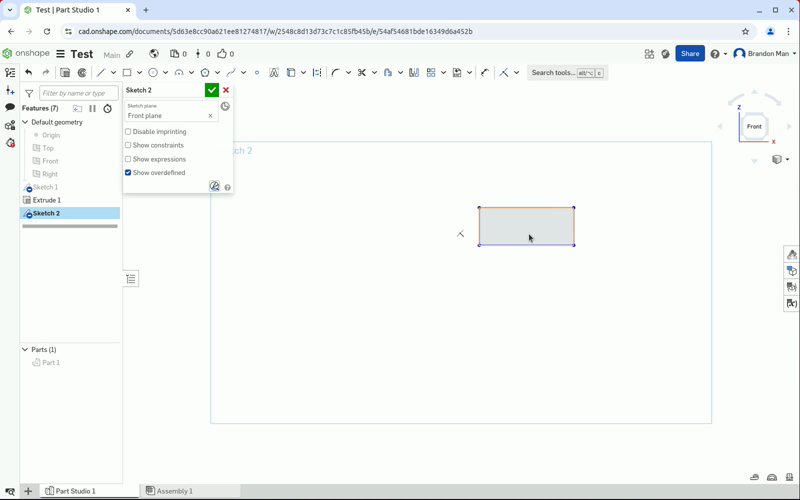
click(529, 233)
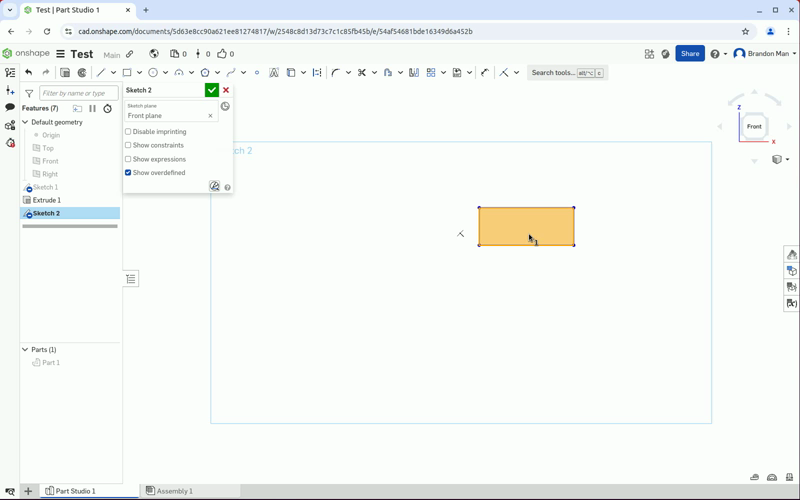
mouse_move(73, 352)
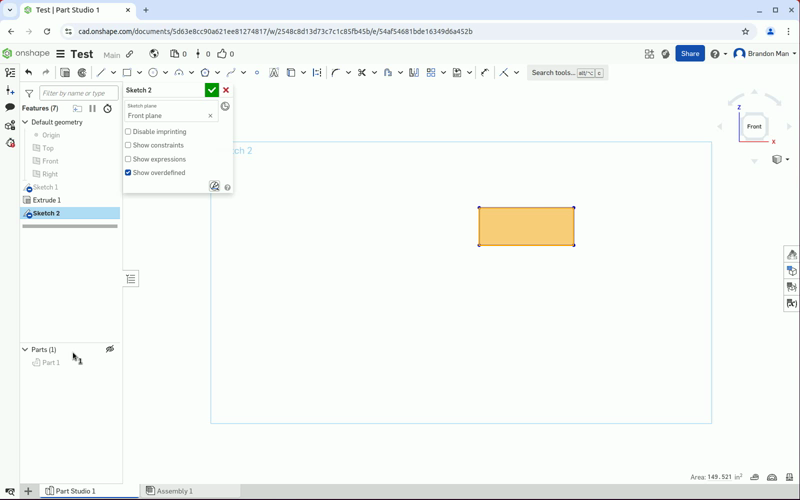
key(shift+y)
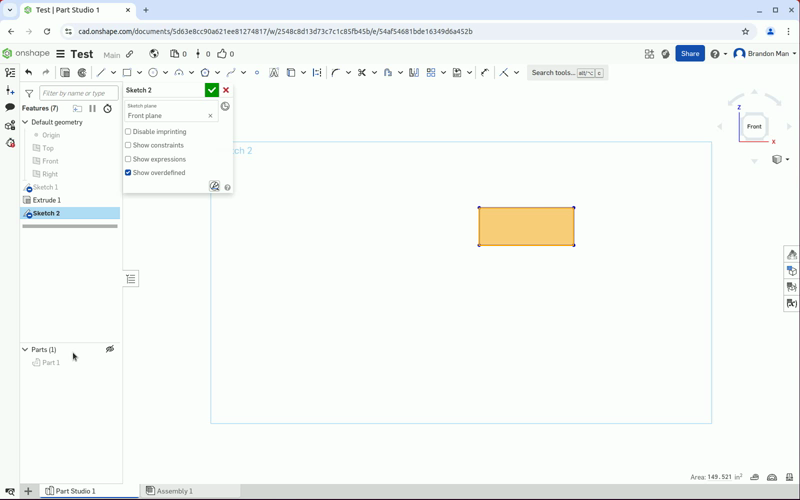
key(shift+e)
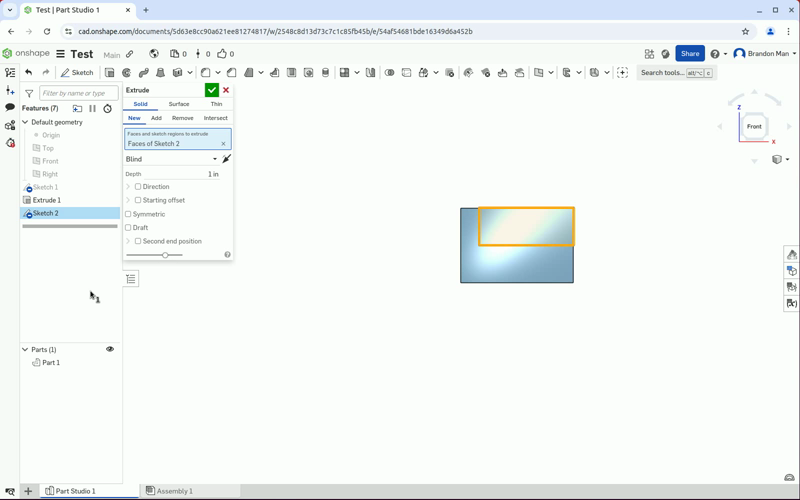
mouse_move(143, 106)
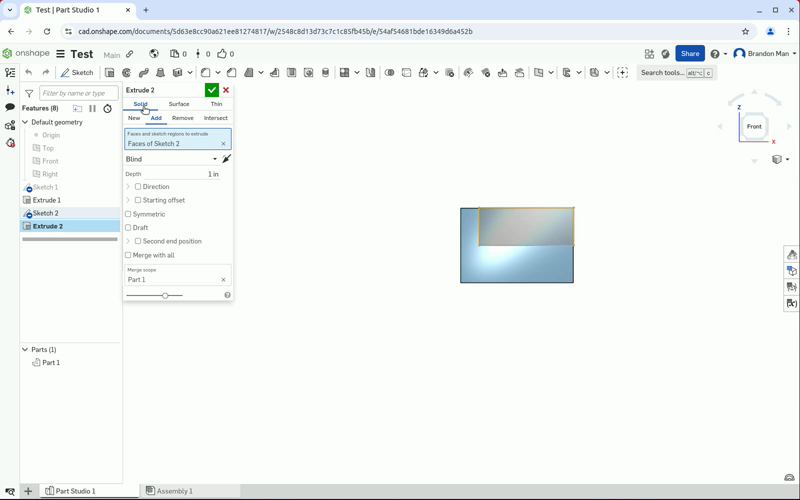
click(143, 106)
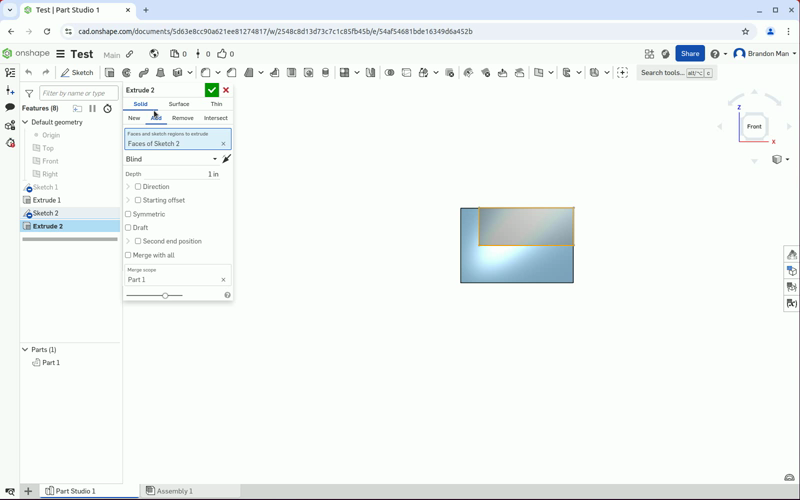
mouse_move(186, 120)
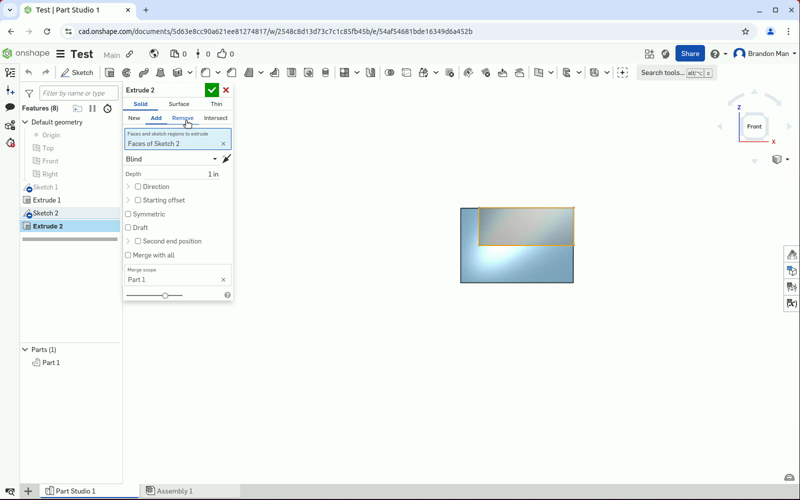
click(186, 120)
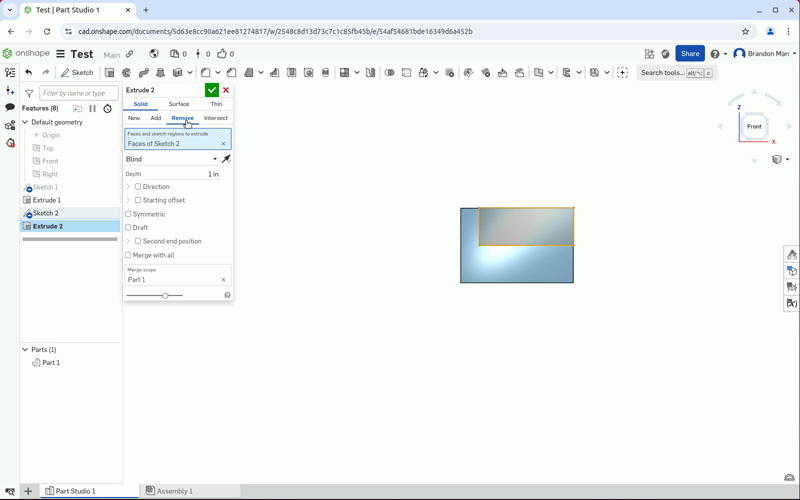
key(tab, 4)
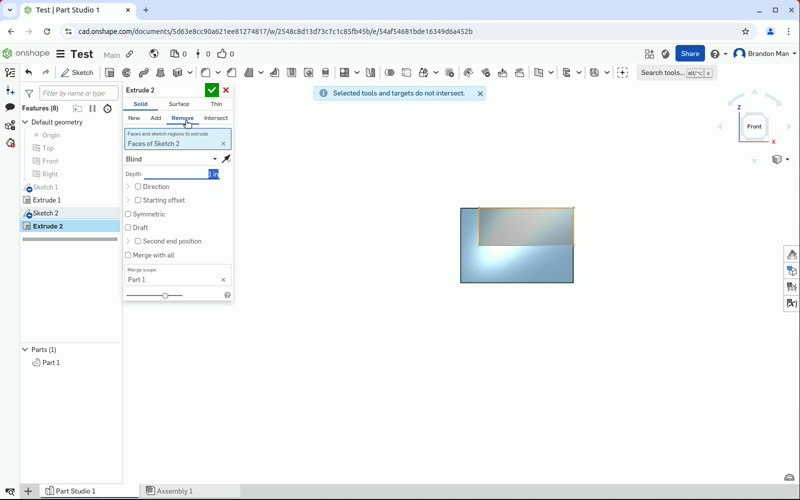
text(-61.14)
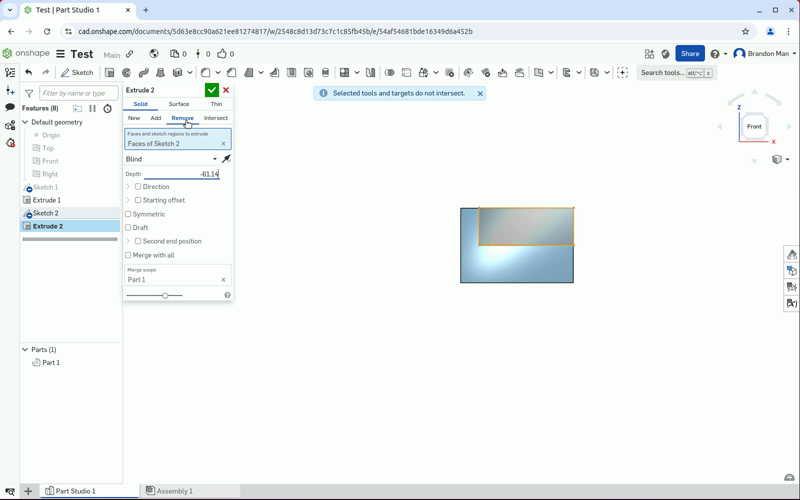
key(tab, 3)
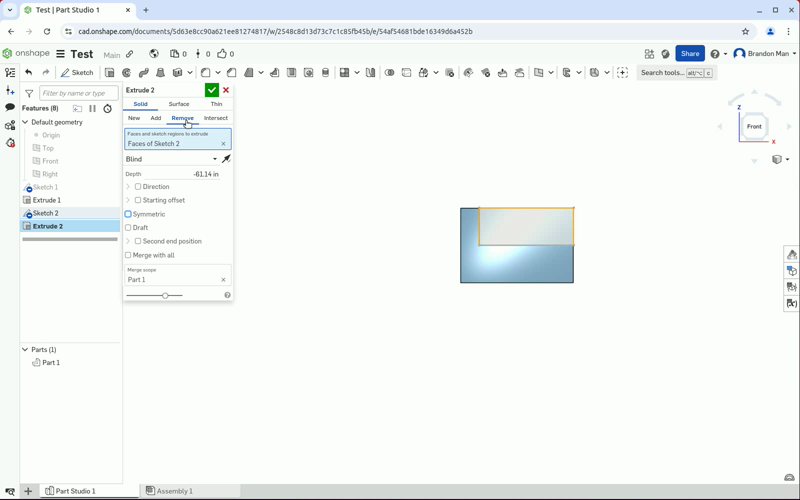
key(space)
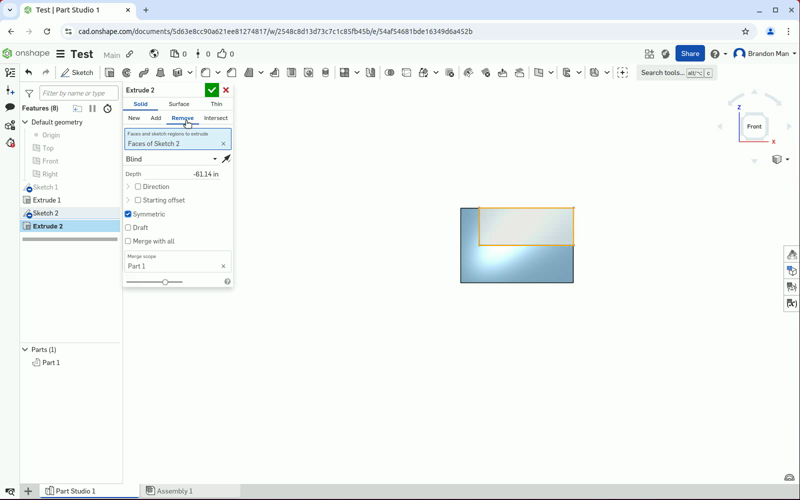
key(tab, 2)
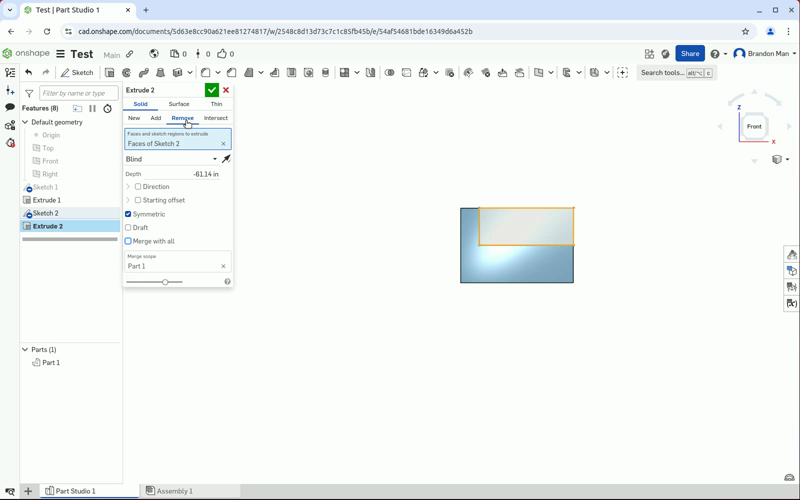
key(space)
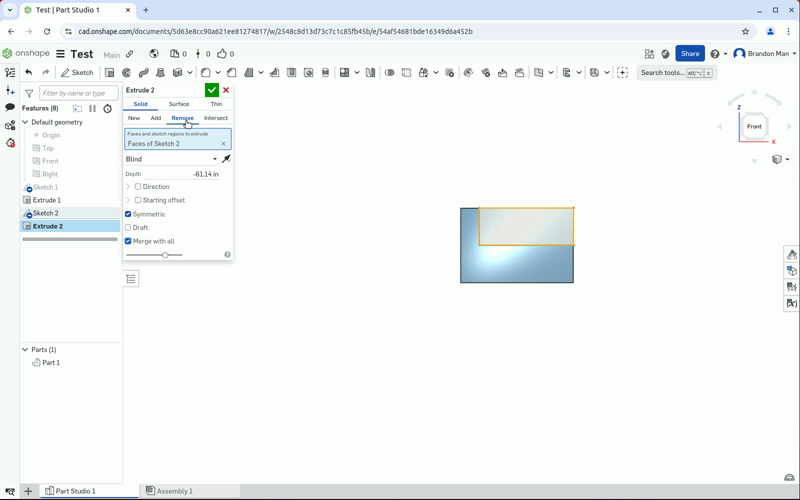
key(enter)
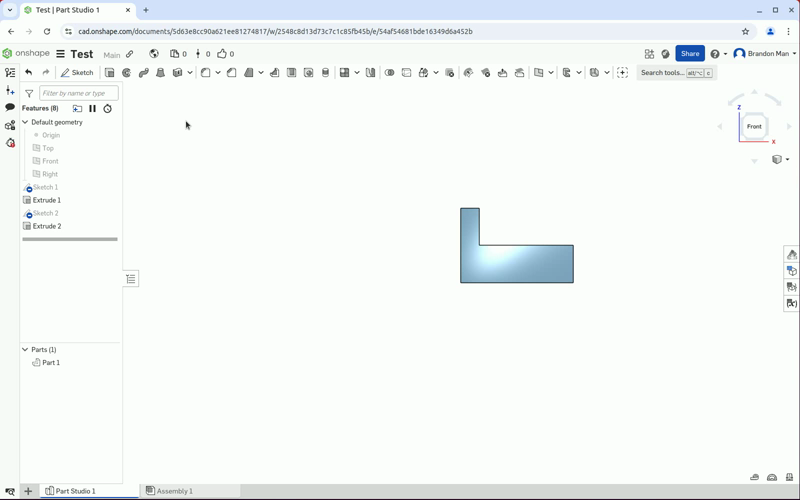
key(shift+h)
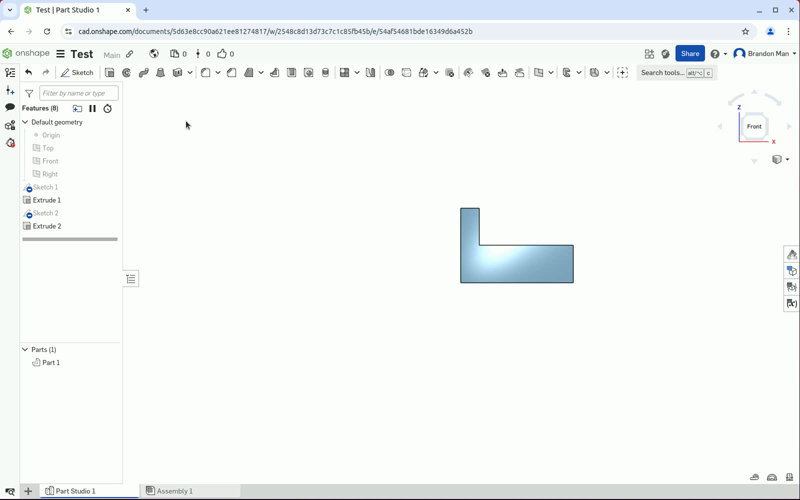
key(shift+h)
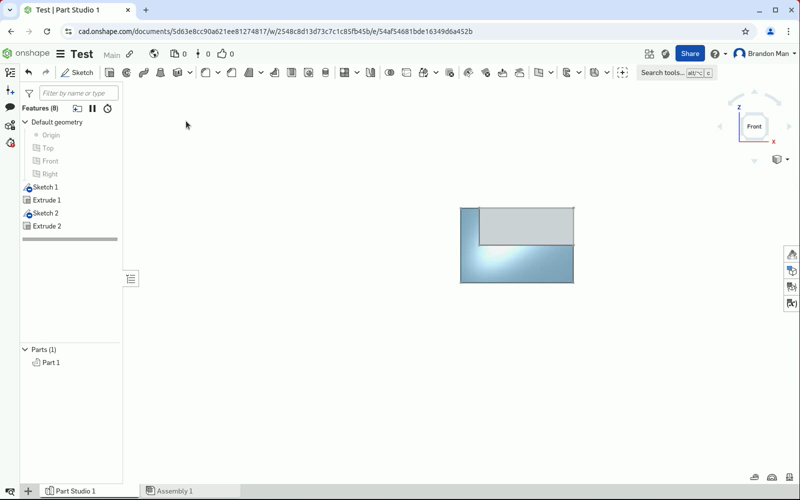
key(shift+7)
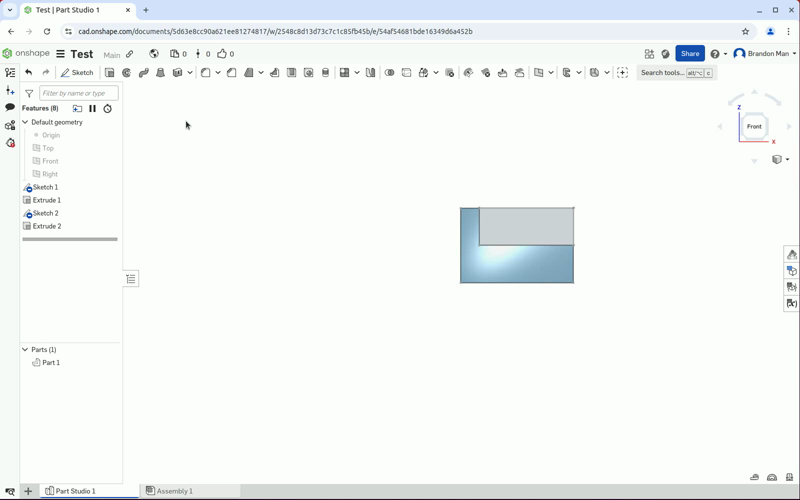
key(left, 2)
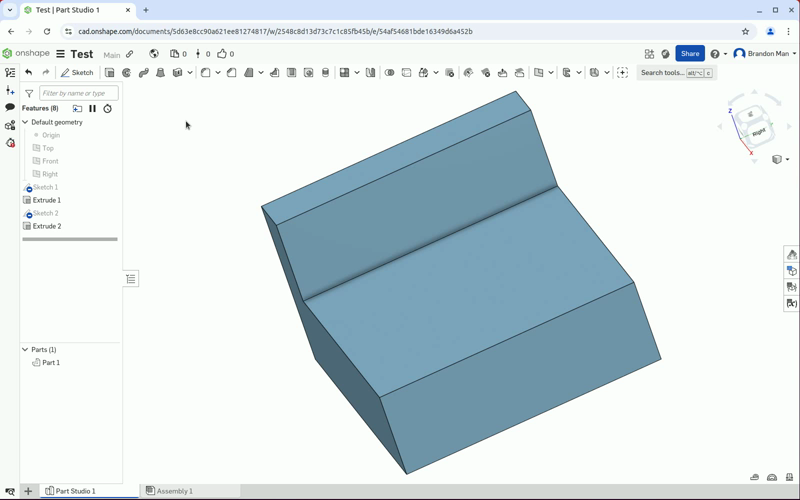
key(down, 2)
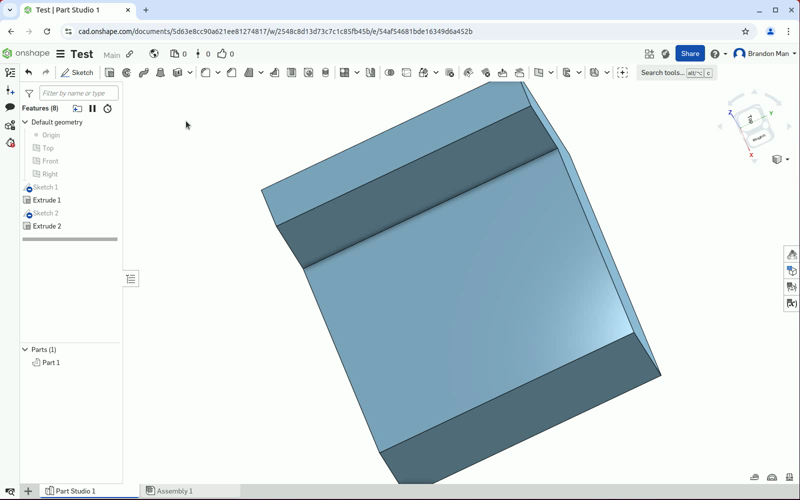
key(up, 2)
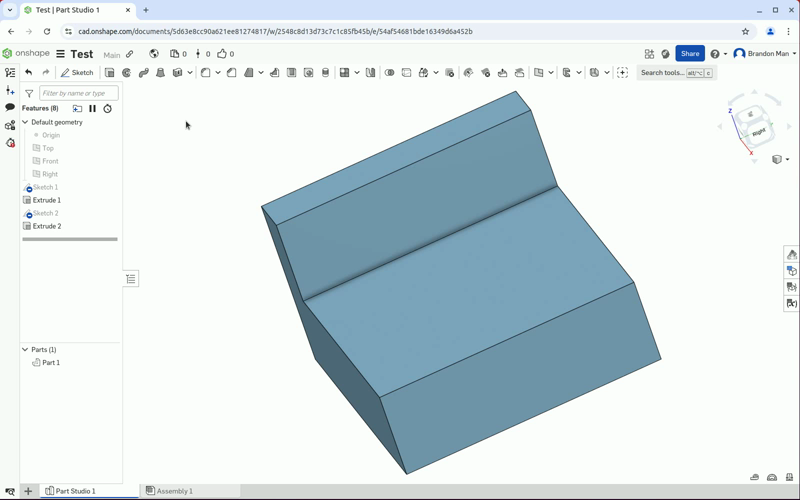
key(right, 2)
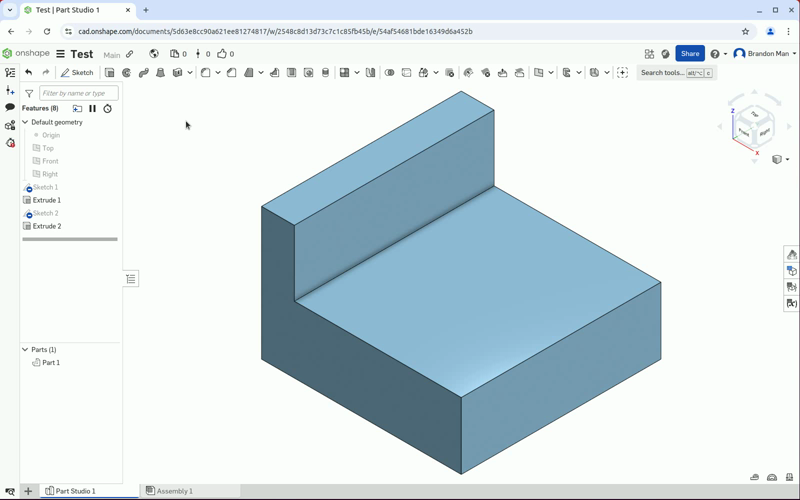
mouse_move(73, 189)
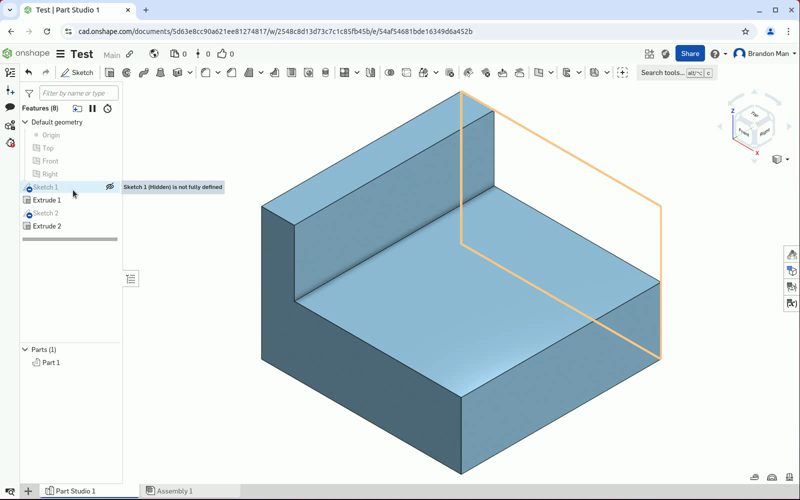
click(73, 189)